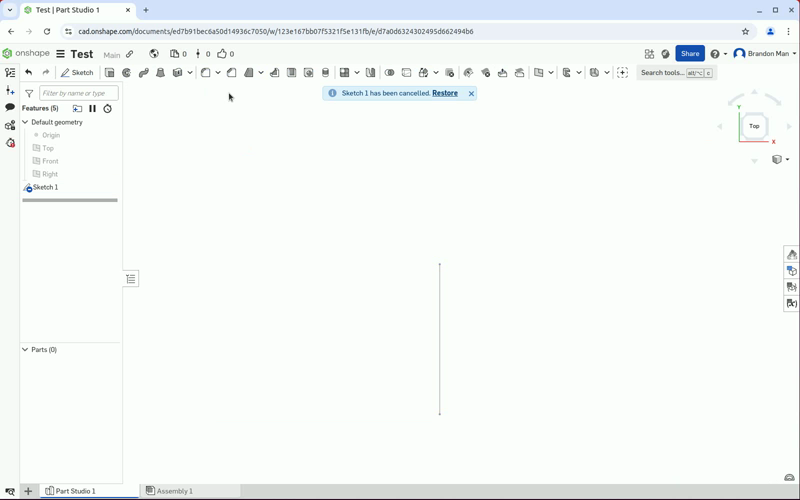
key(shift+h)
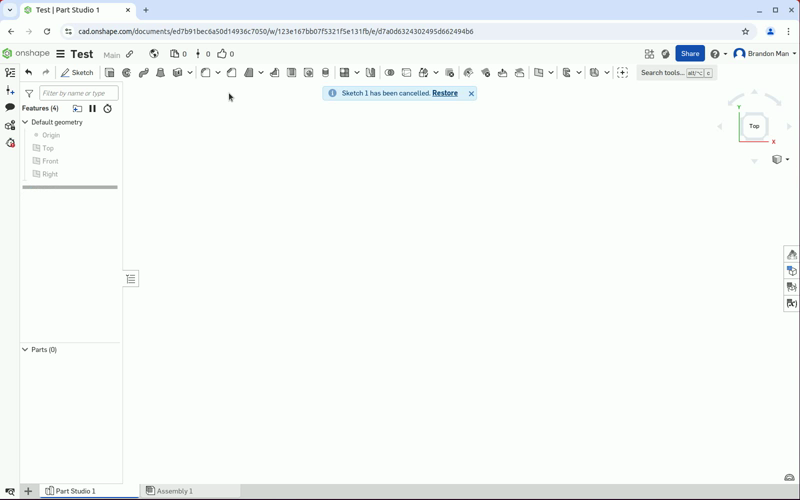
key(shift+s)
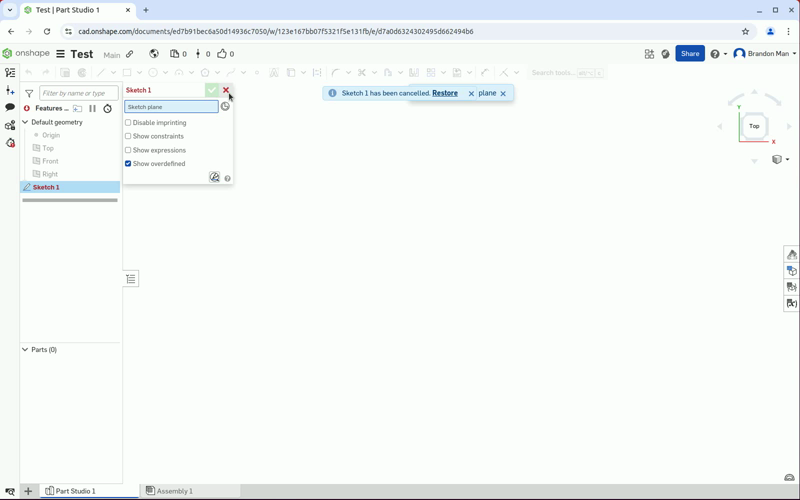
mouse_move(73, 150)
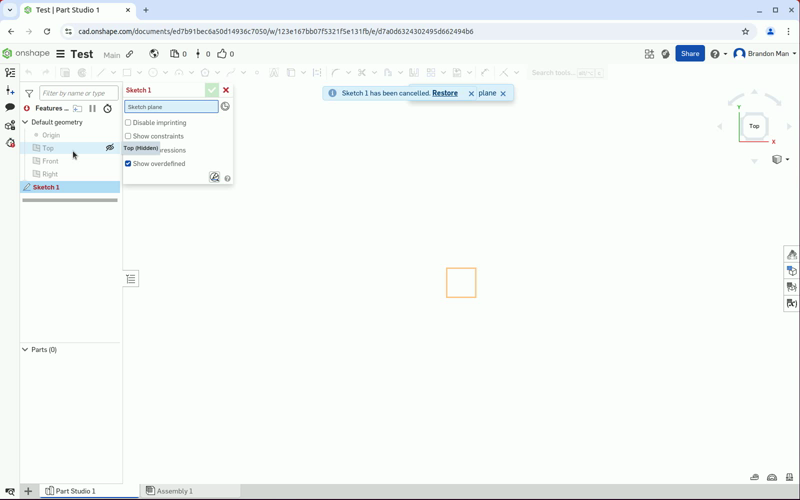
click(73, 150)
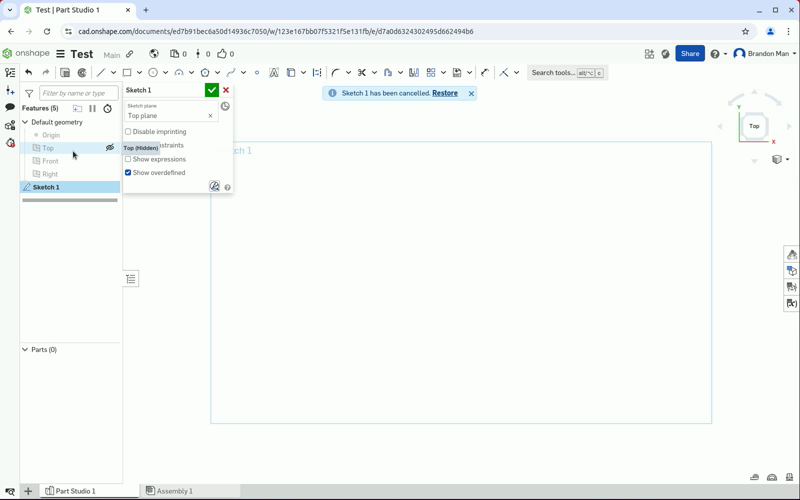
mouse_move(73, 352)
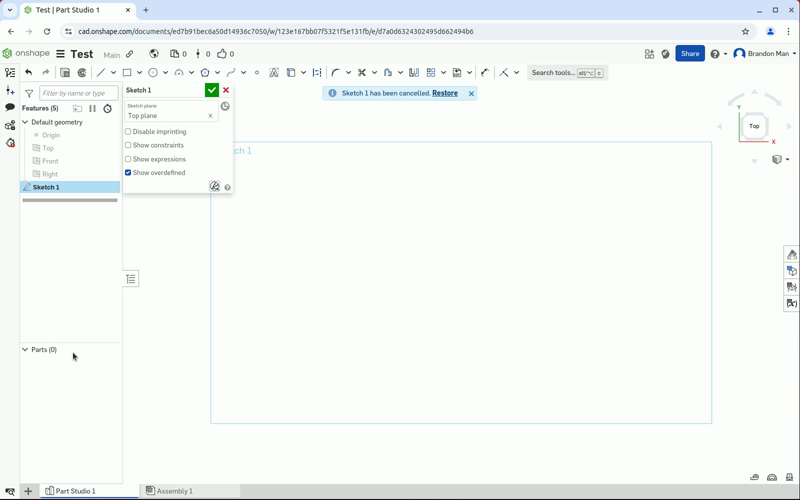
key(y)
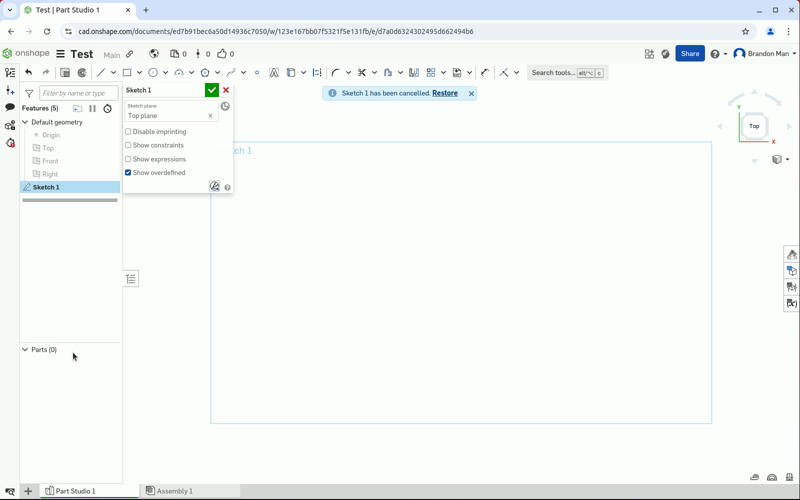
key(c)
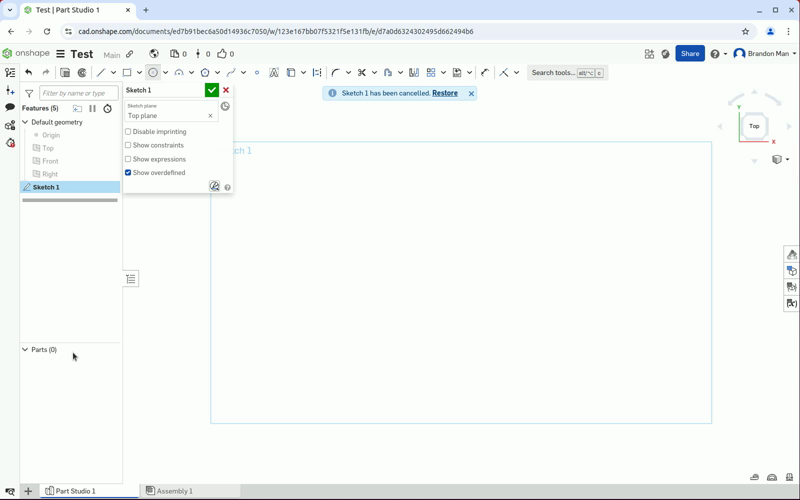
key_down(shift)
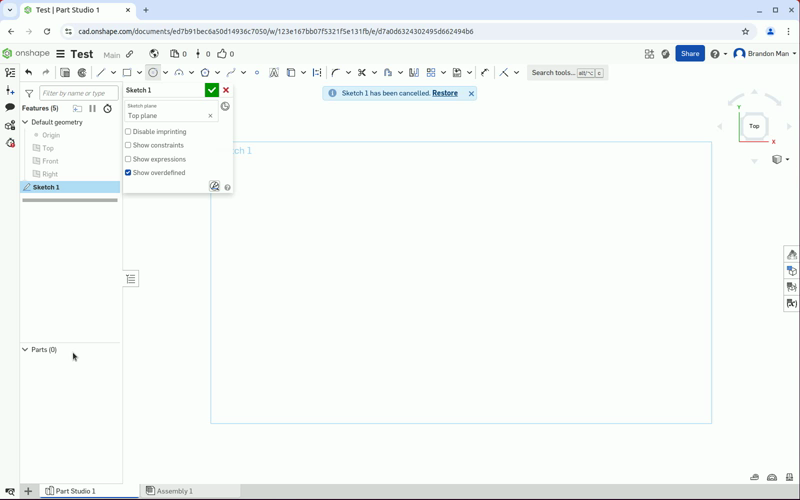
mouse_move(461, 282)
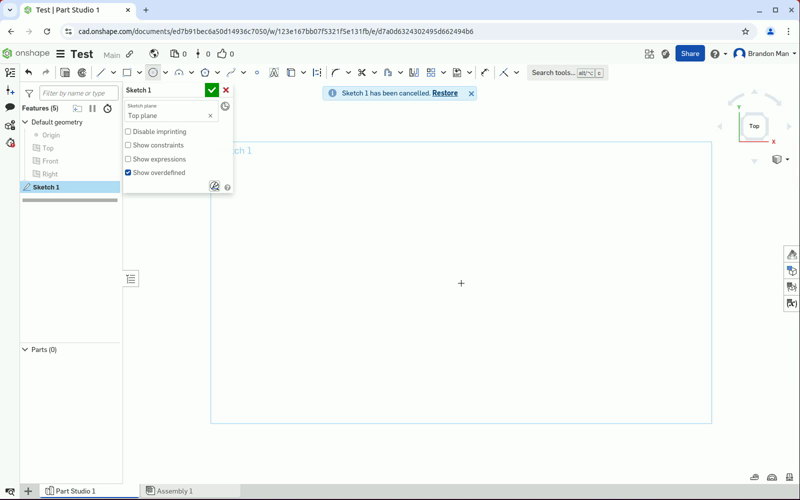
click(461, 282)
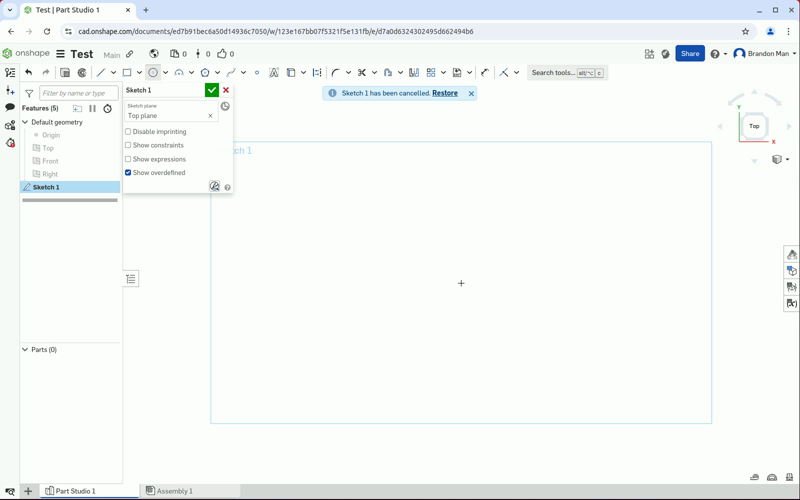
key_up(shift)
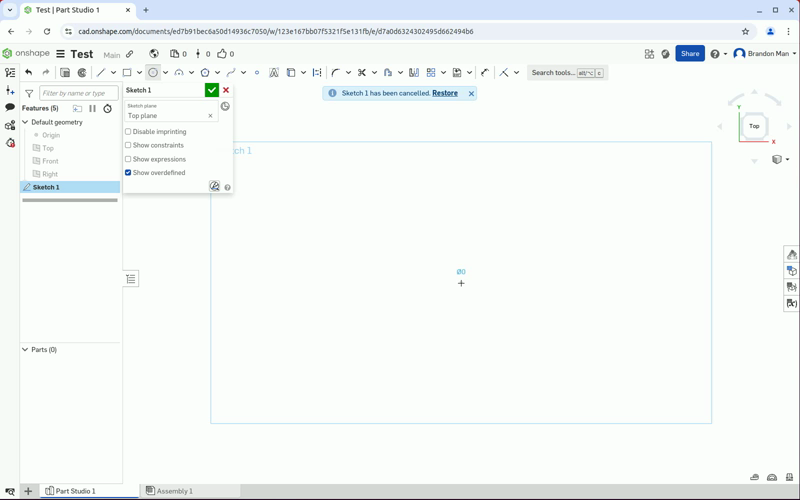
mouse_move(572, 282)
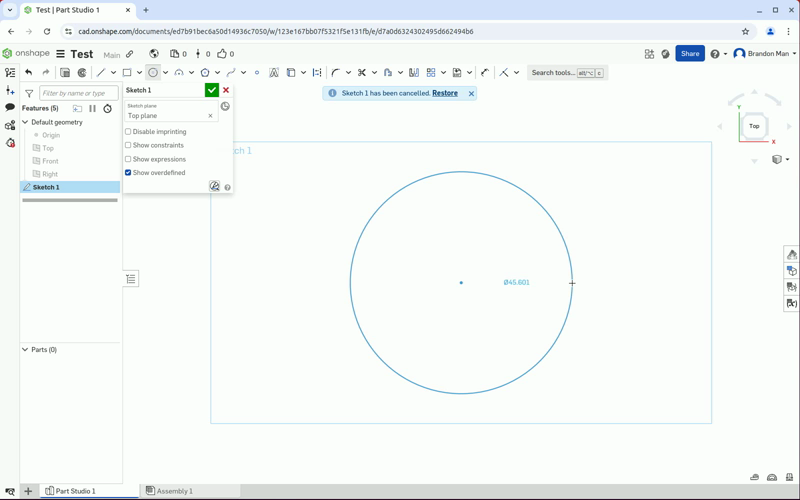
click(572, 282)
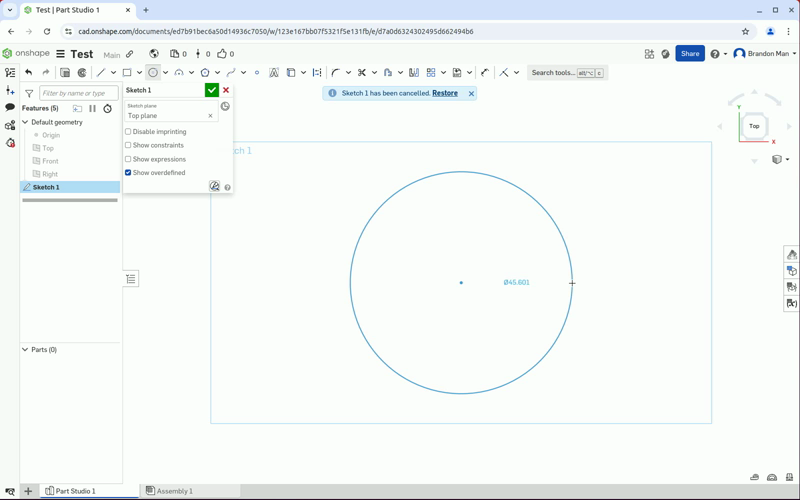
key(esc)
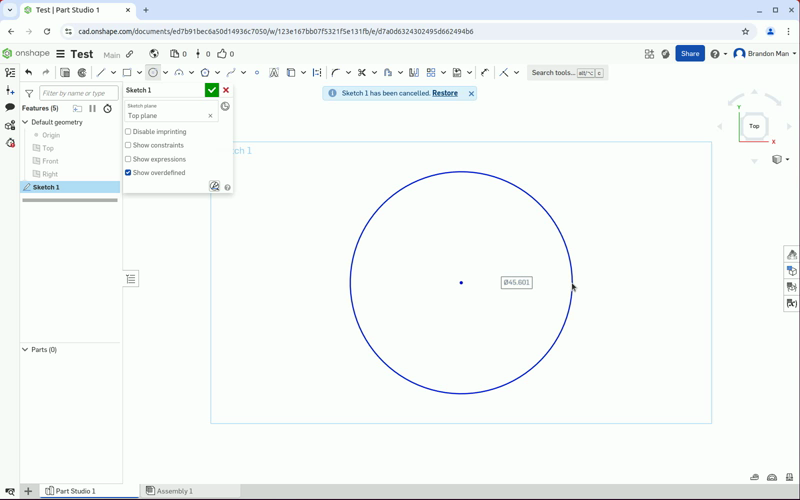
mouse_move(457, 221)
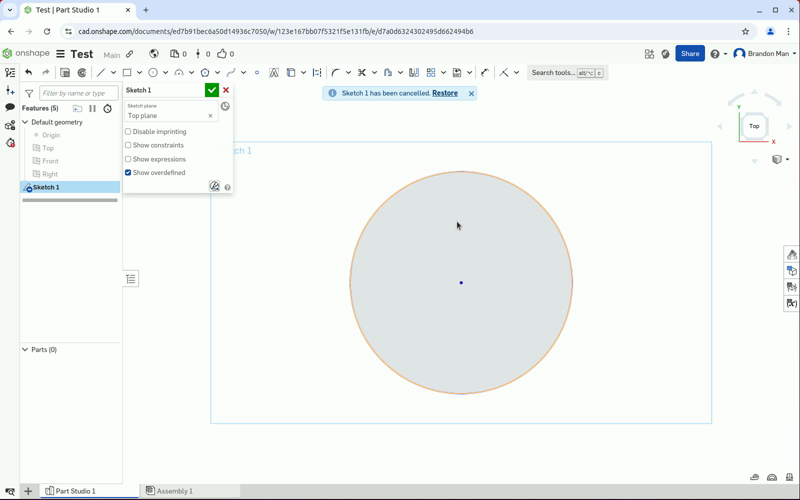
click(457, 221)
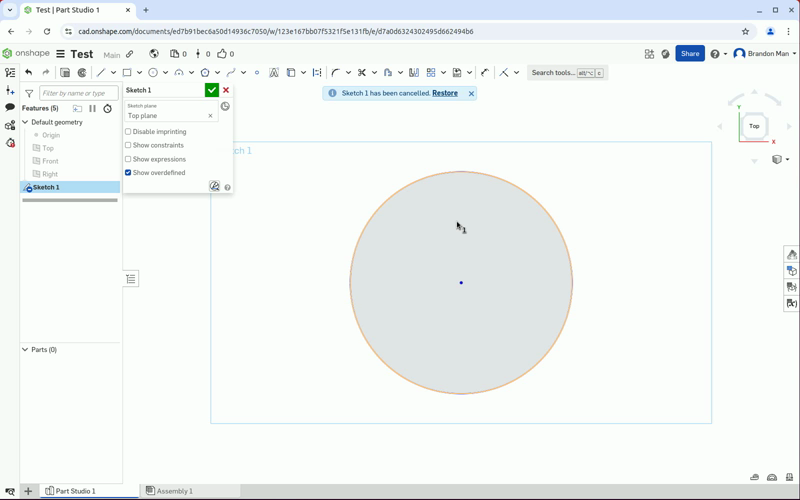
mouse_move(73, 352)
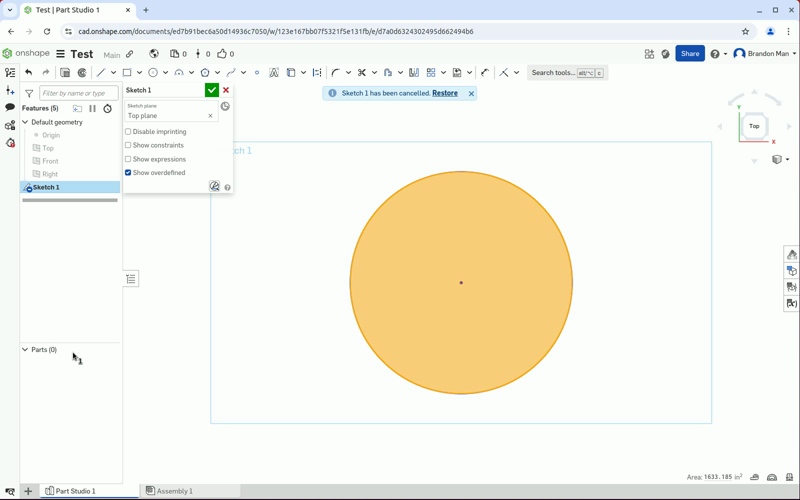
key(shift+y)
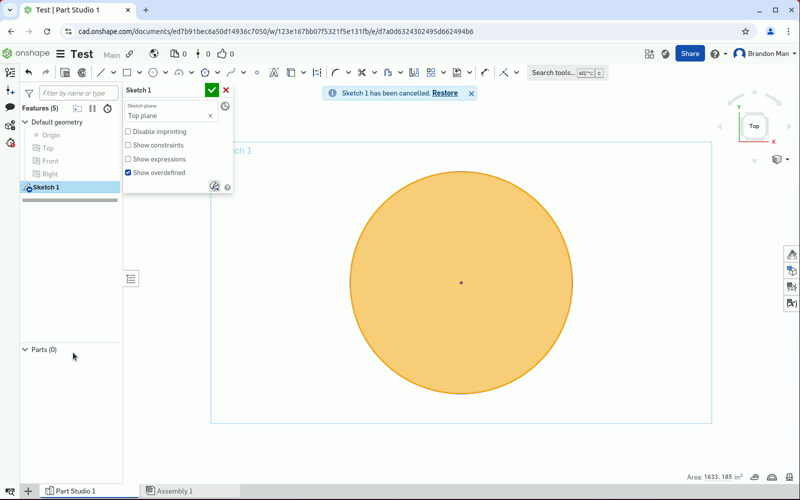
key(shift+e)
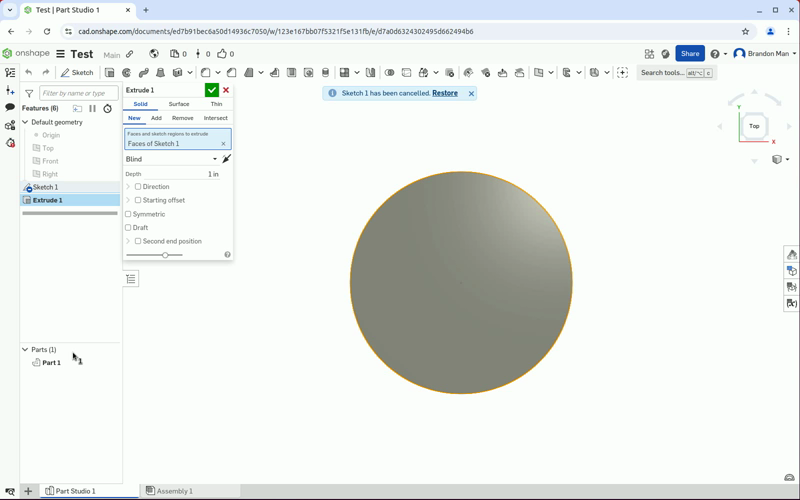
mouse_move(143, 106)
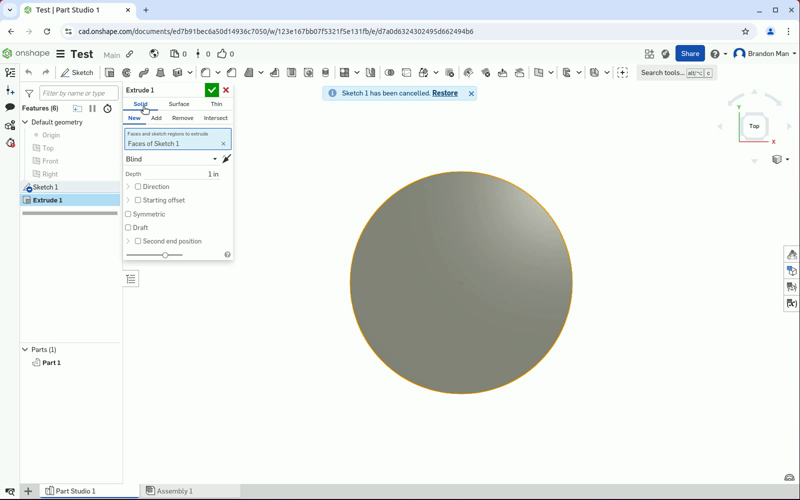
click(143, 106)
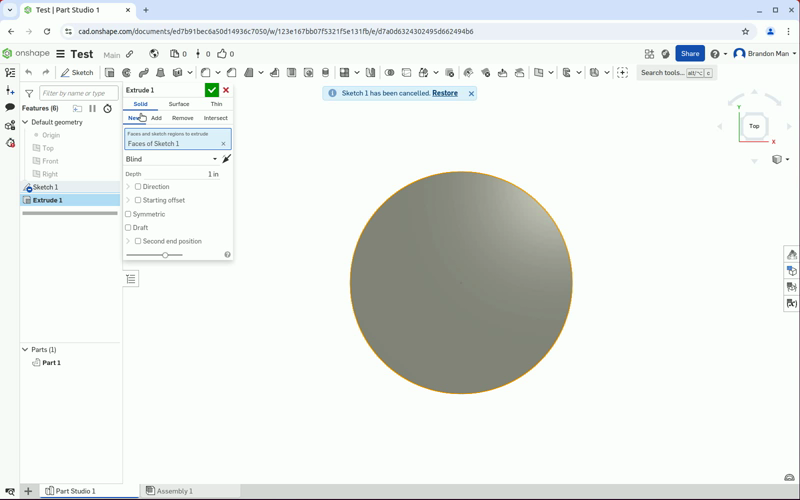
mouse_move(137, 120)
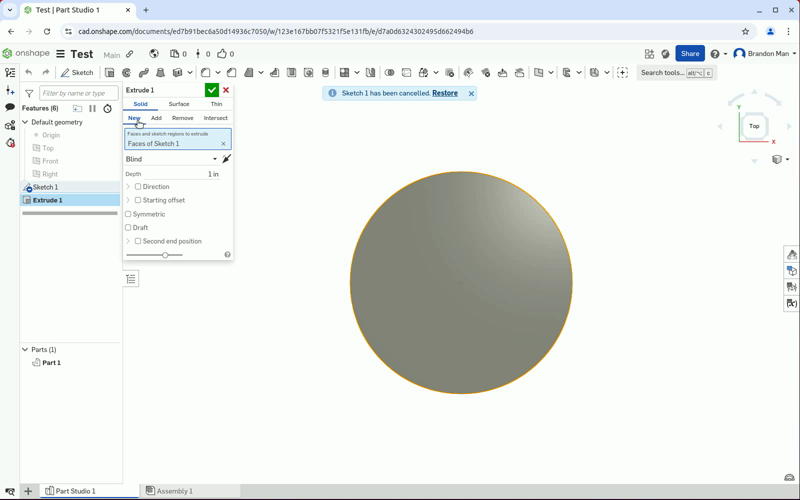
click(137, 120)
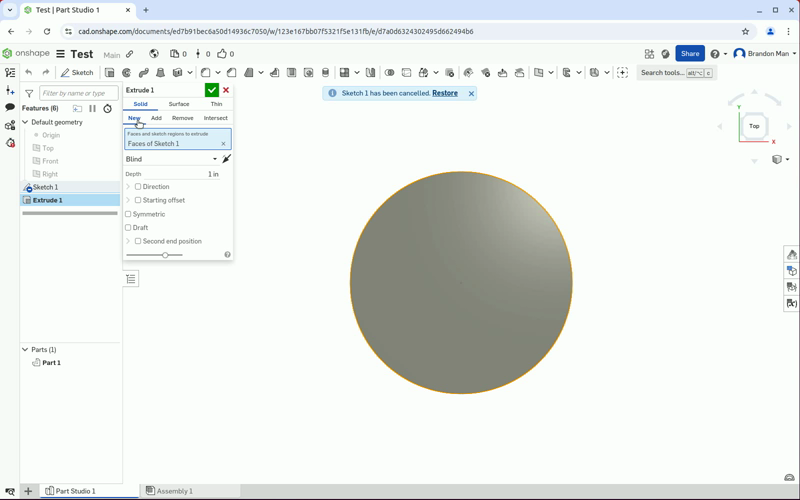
key(tab, 4)
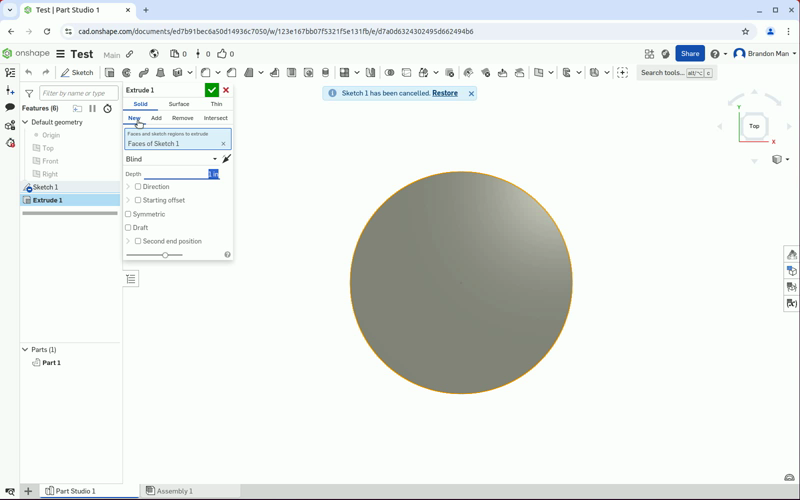
text(3.851)
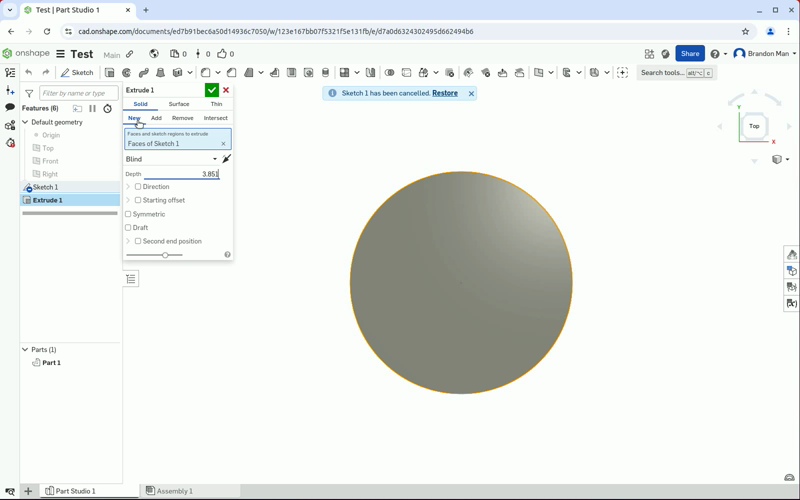
key(enter)
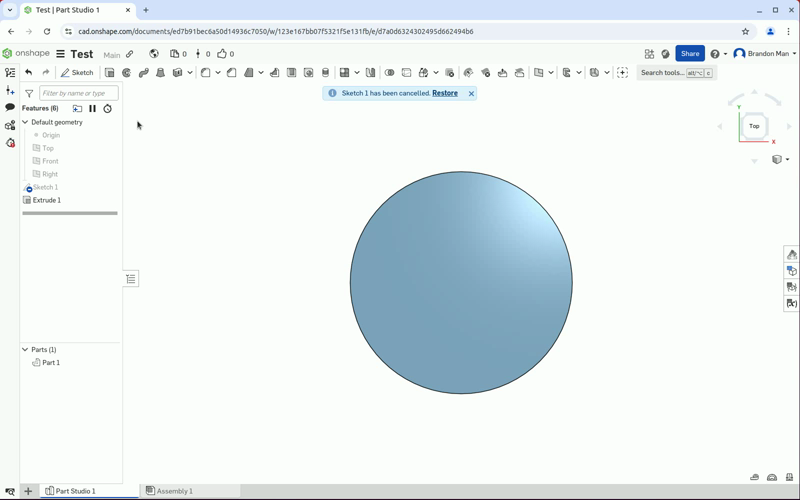
key(shift+h)
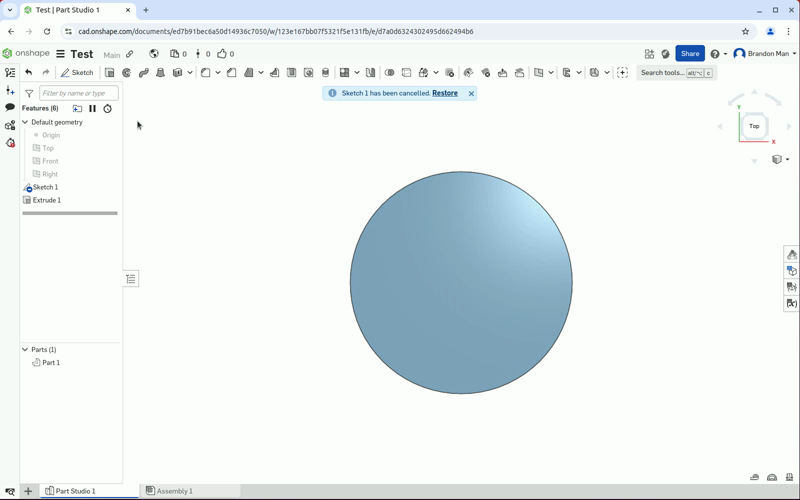
key(shift+h)
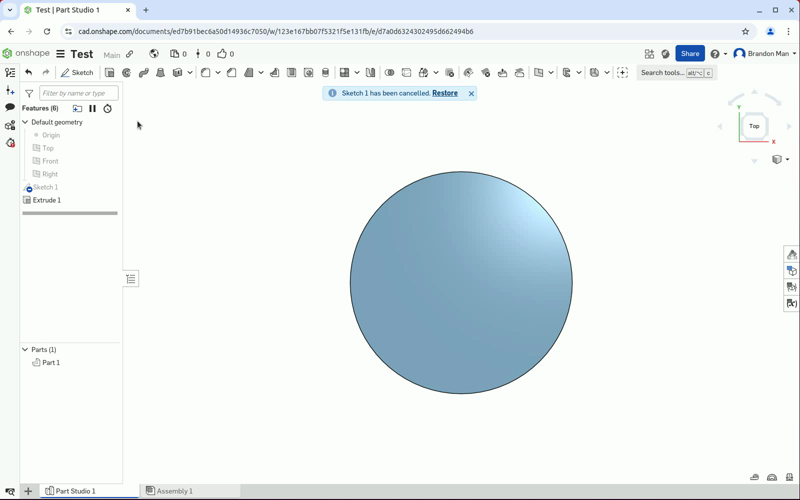
mouse_move(73, 189)
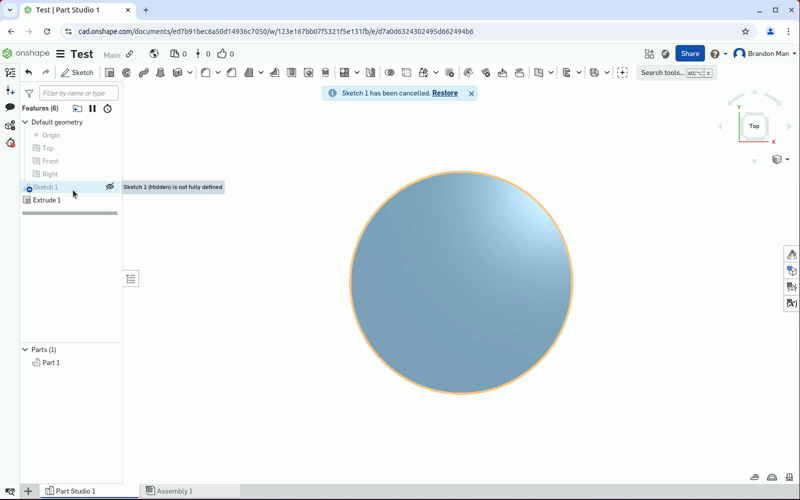
click(73, 189)
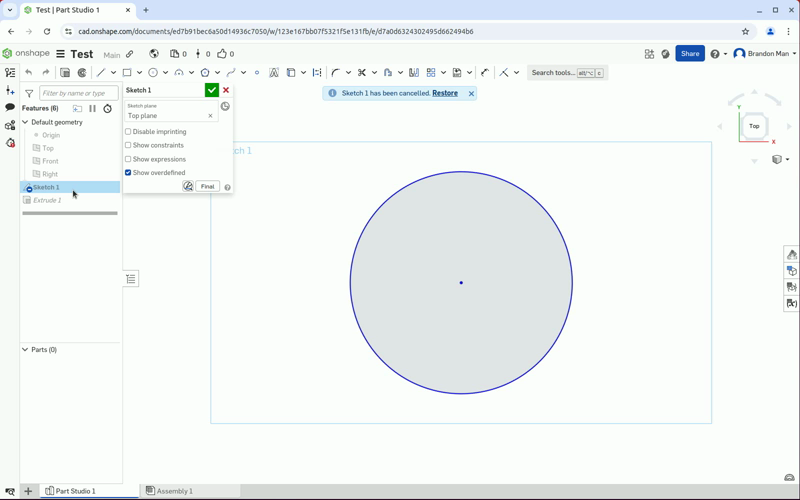
mouse_move(229, 92)
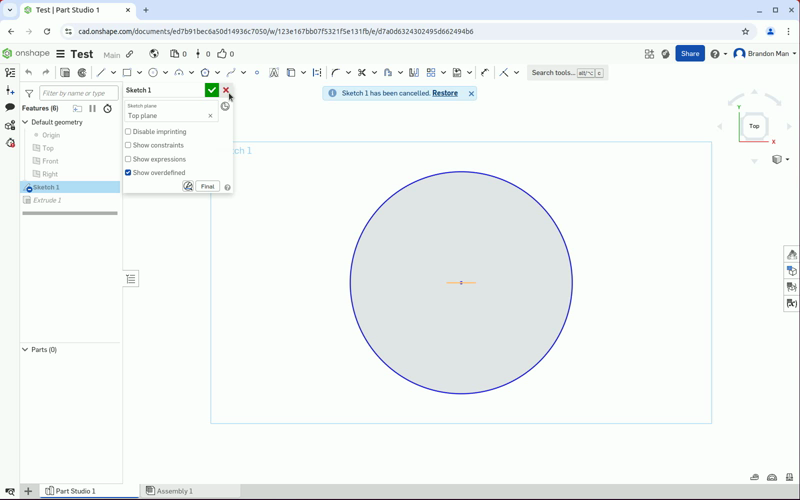
click(229, 92)
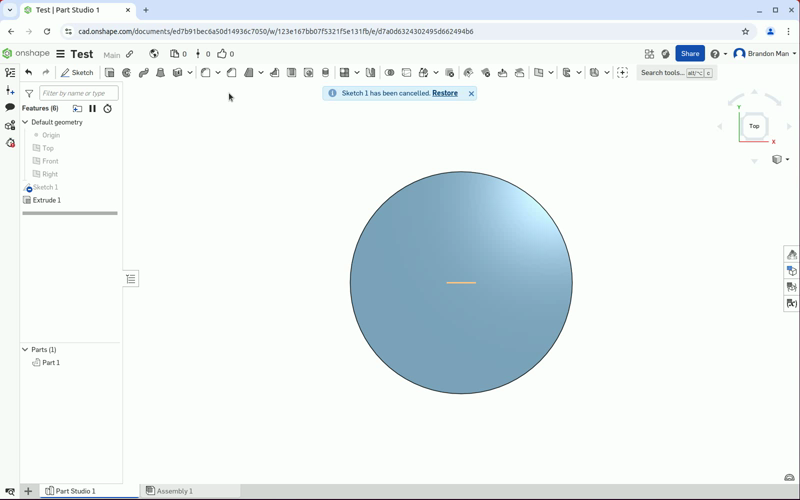
mouse_move(541, 75)
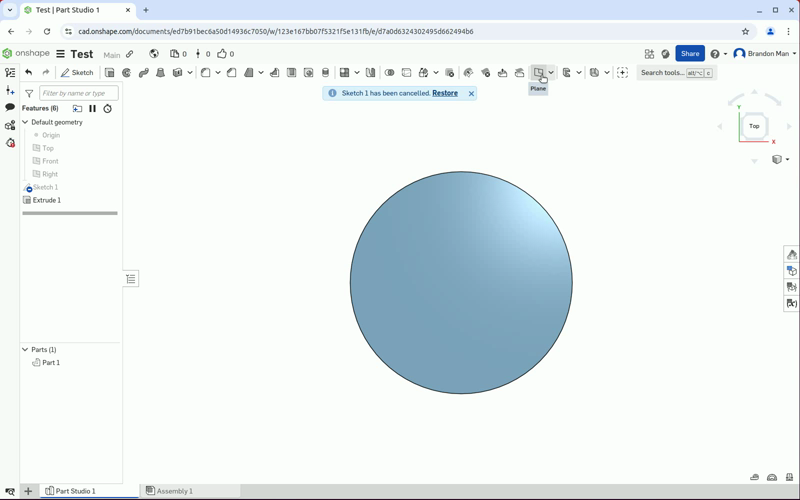
click(541, 75)
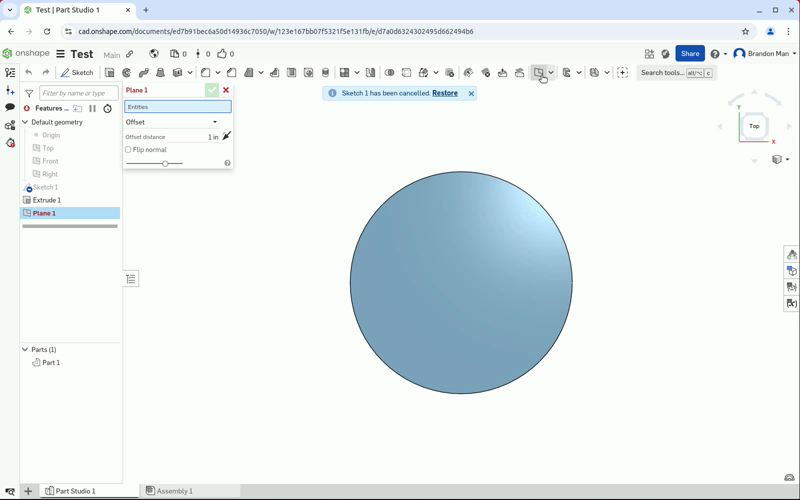
mouse_move(73, 150)
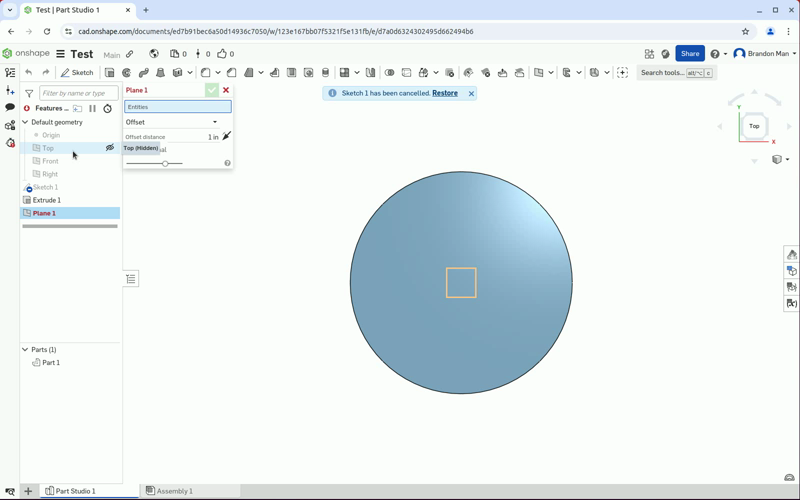
click(73, 150)
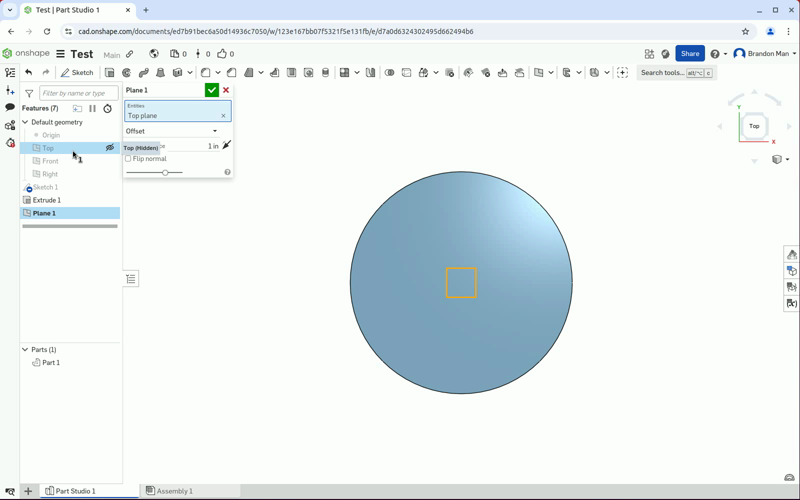
key(tab, 2)
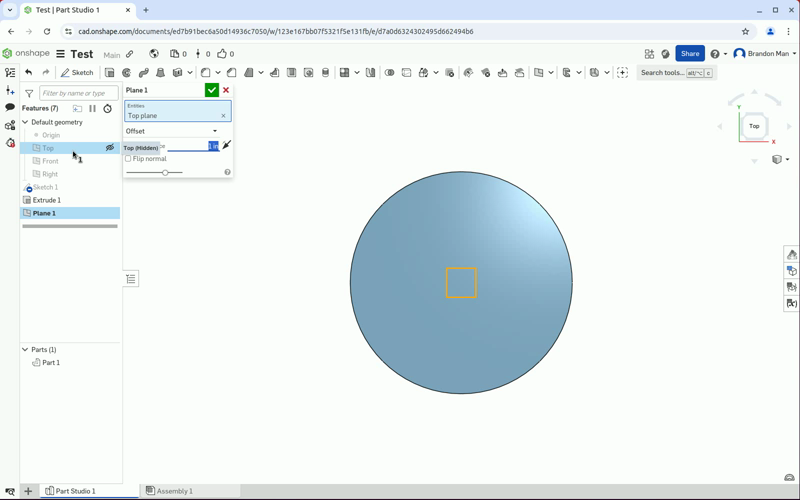
text(3.851)
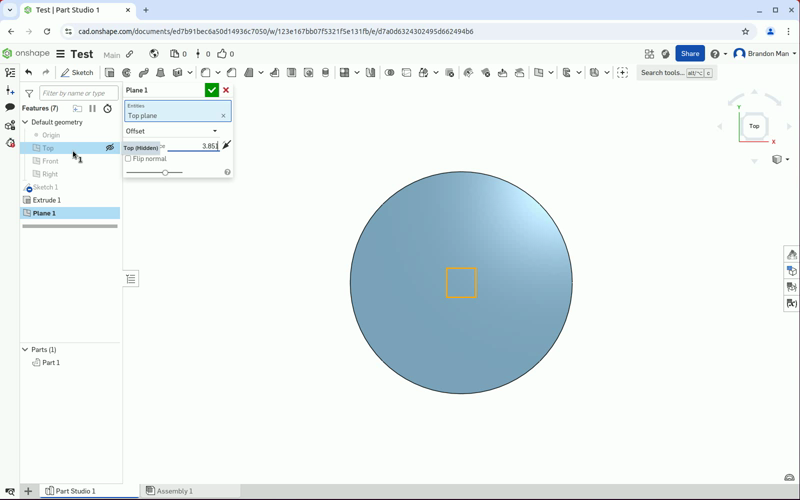
key(enter, 2)
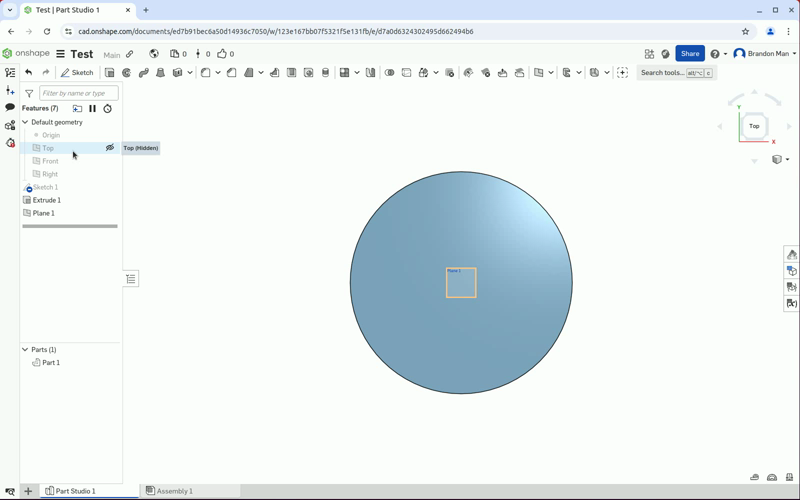
key(shift+s)
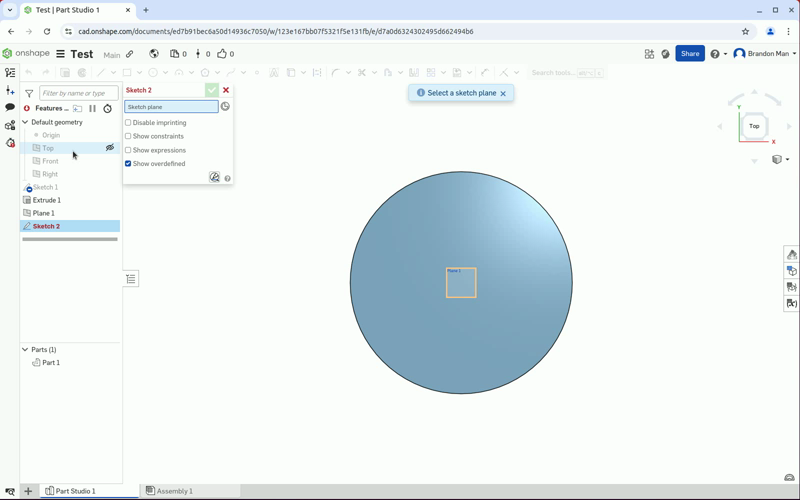
mouse_move(73, 215)
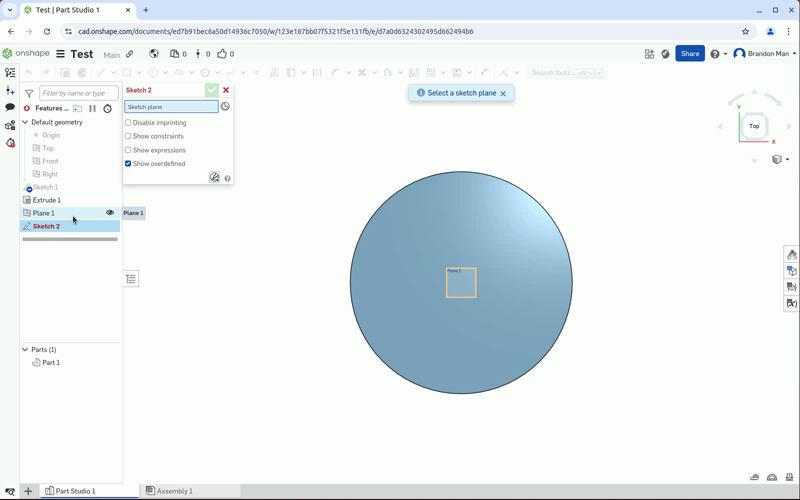
click(73, 215)
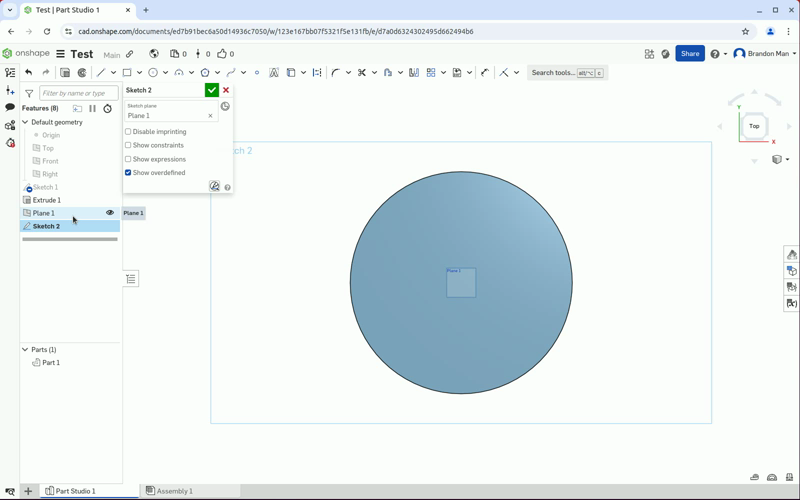
mouse_move(73, 352)
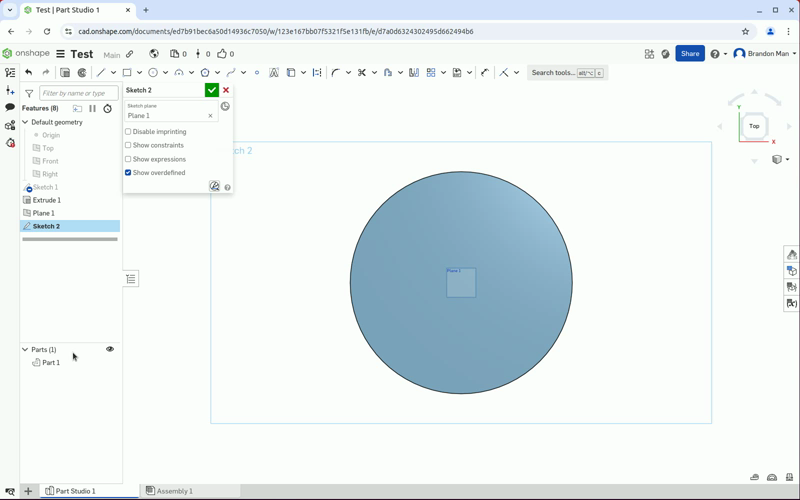
key(y)
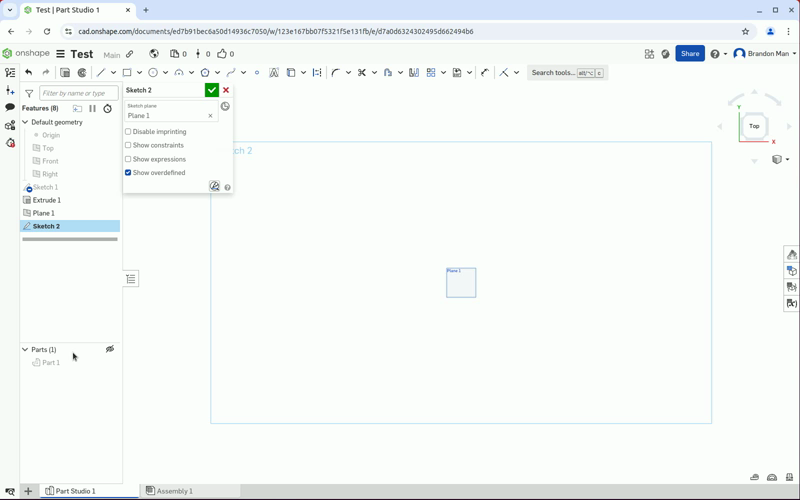
key(l)
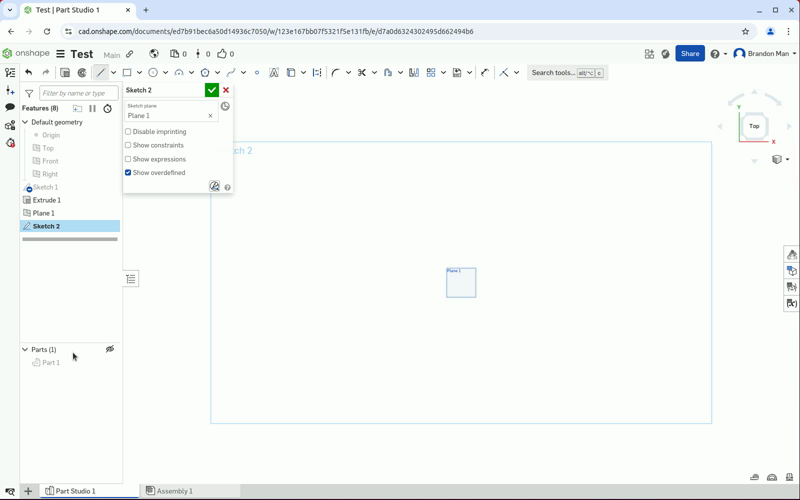
key_down(shift)
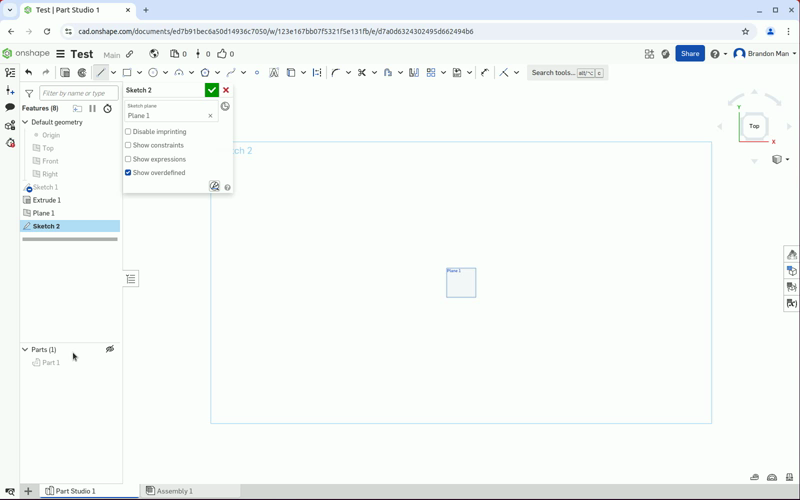
mouse_move(426, 252)
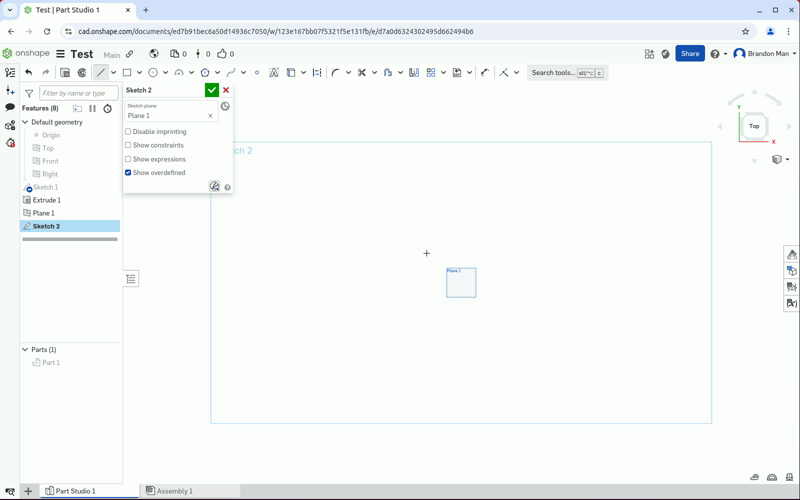
click(426, 252)
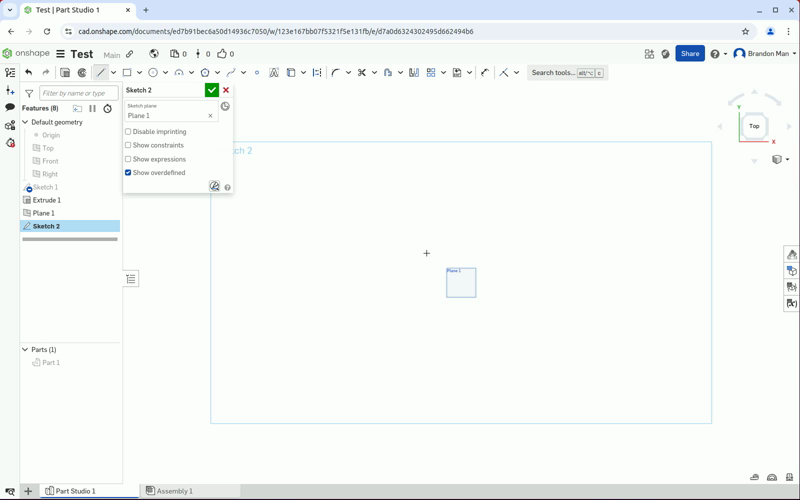
key_up(shift)
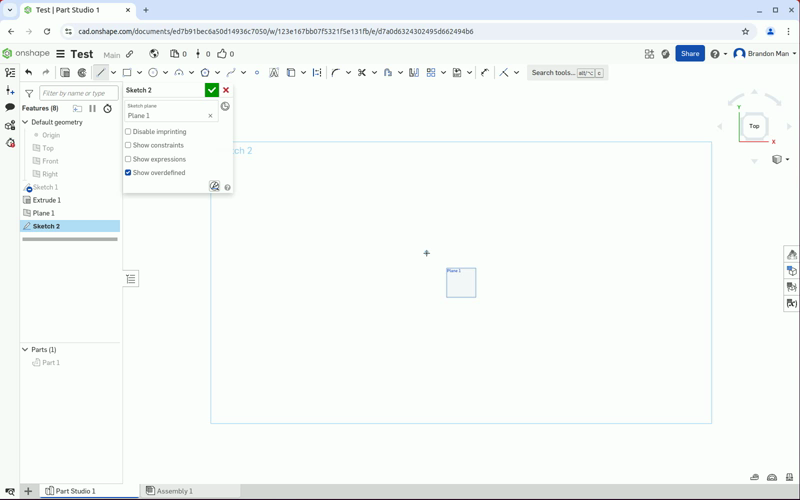
key_down(shift)
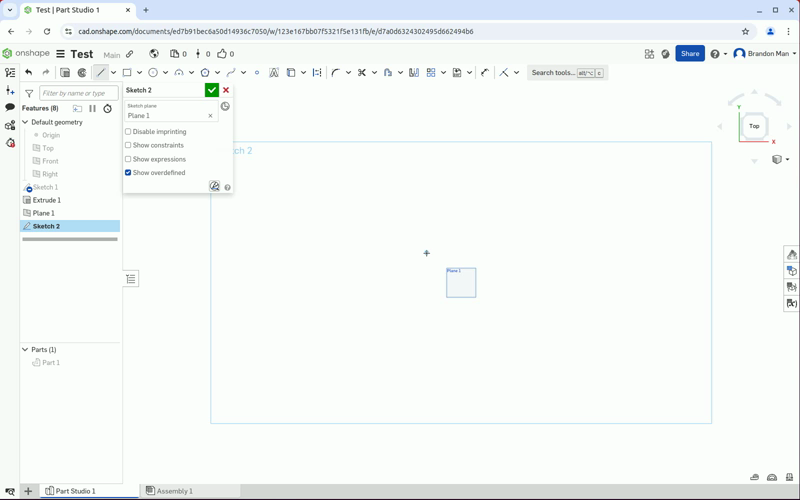
mouse_move(496, 252)
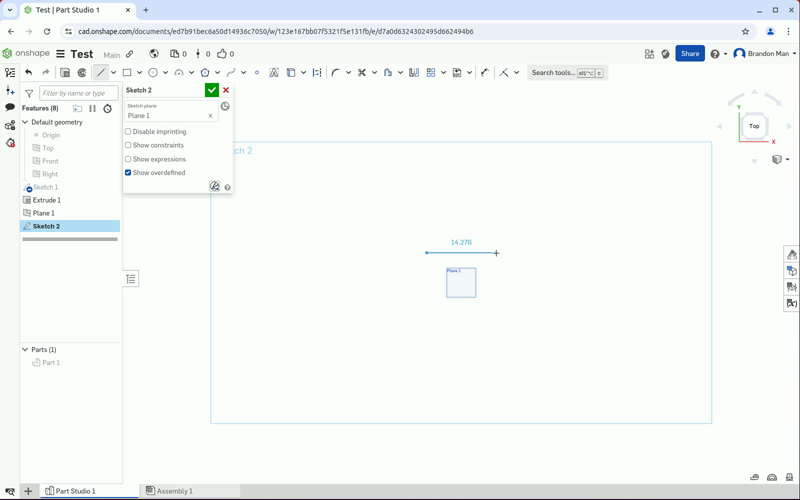
click(496, 252)
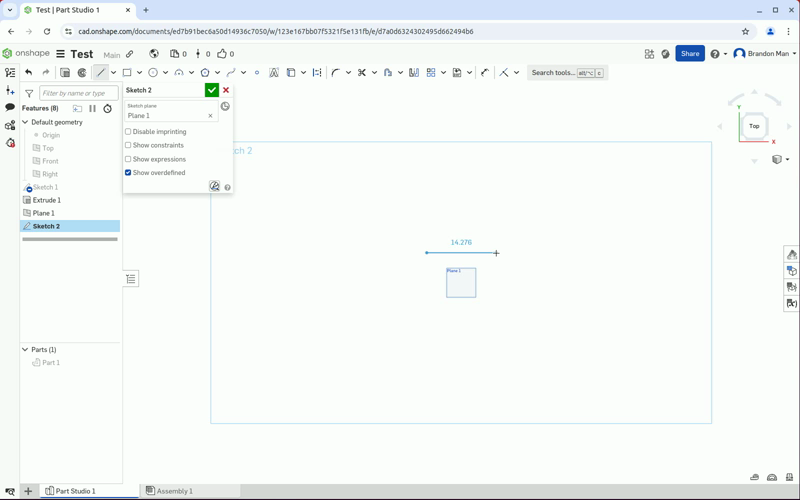
key_up(shift)
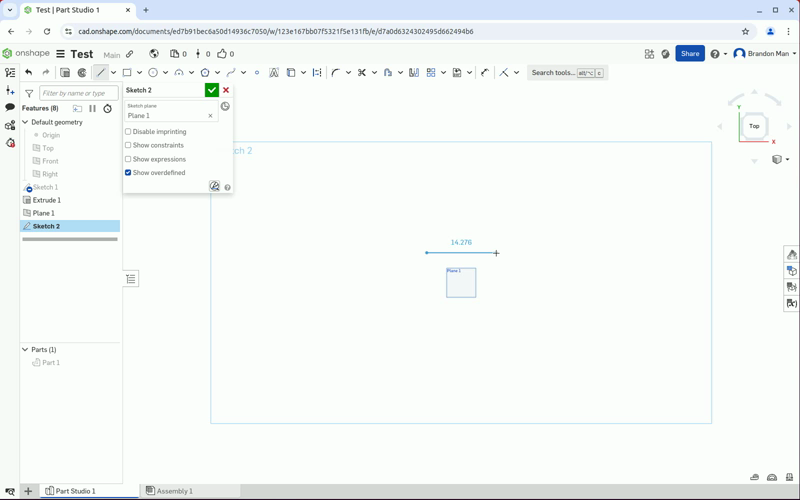
key_down(shift)
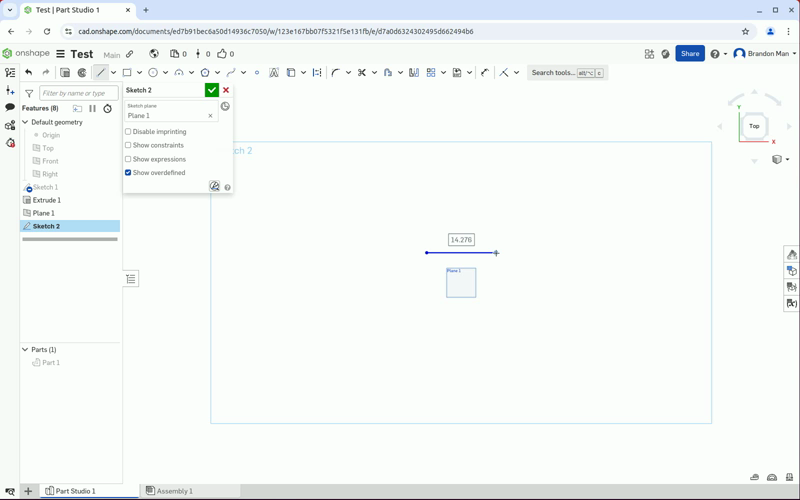
mouse_move(526, 252)
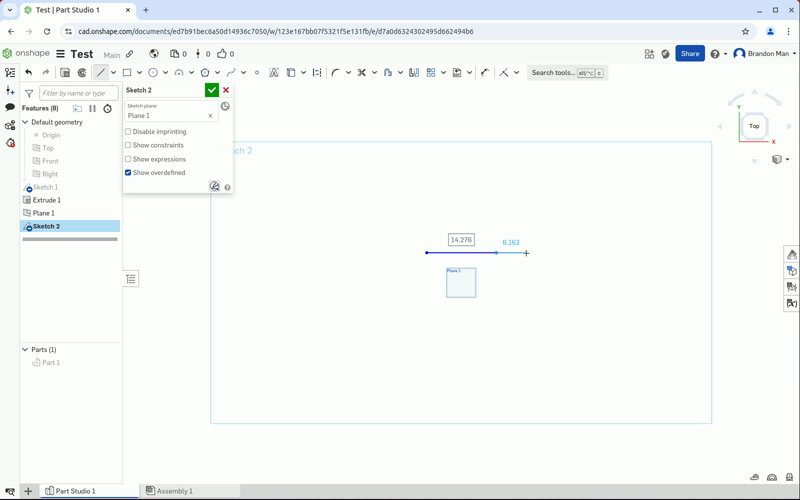
mouse_move(496, 208)
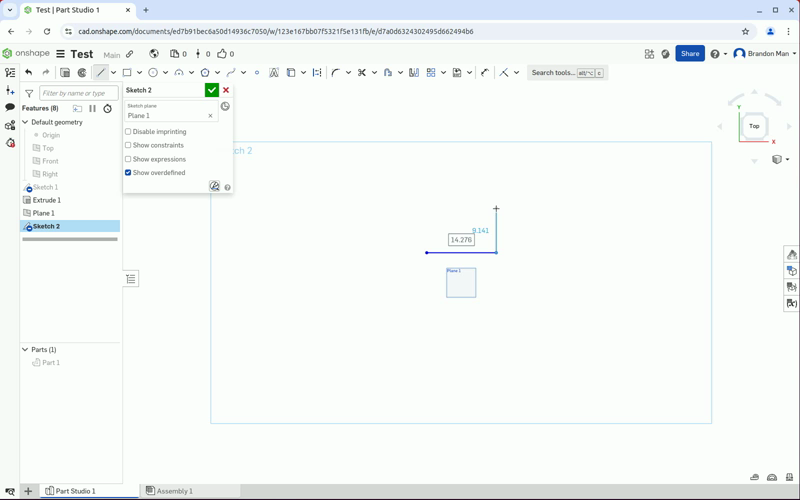
click(496, 208)
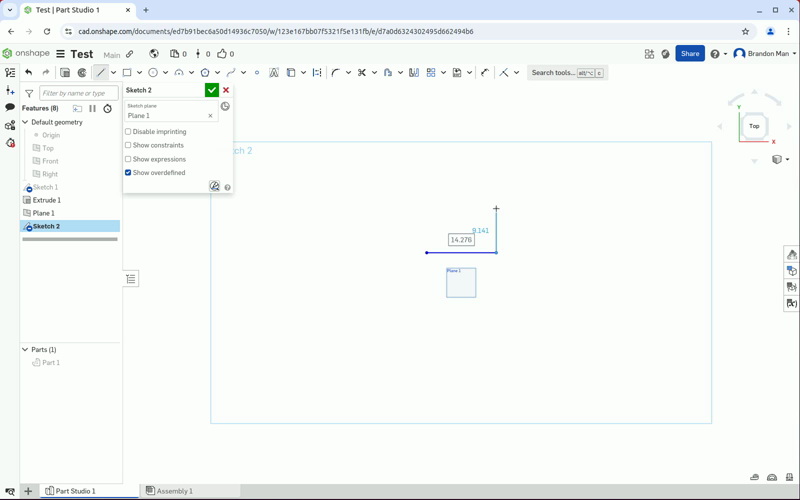
key_up(shift)
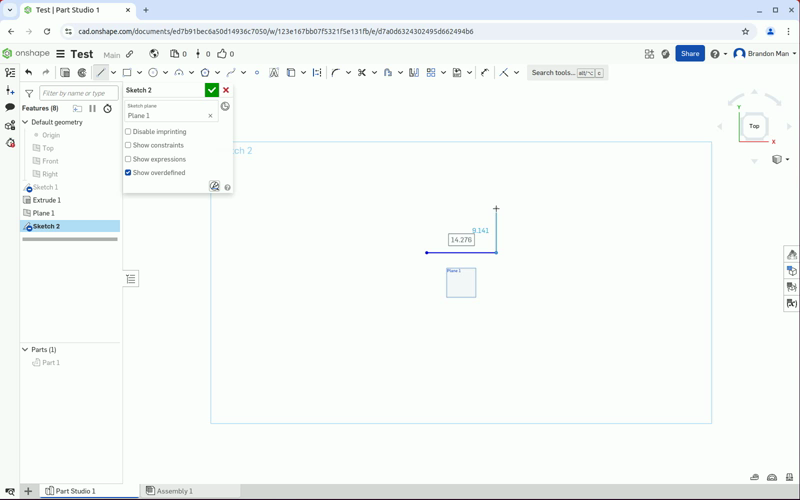
key_down(shift)
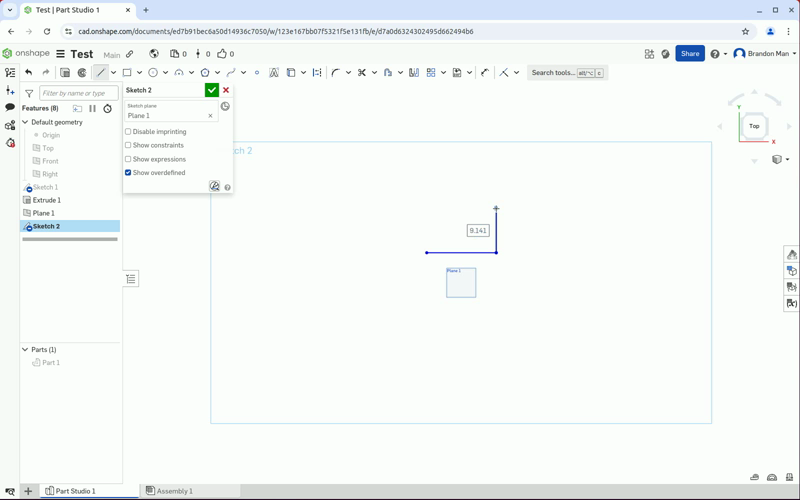
mouse_move(426, 208)
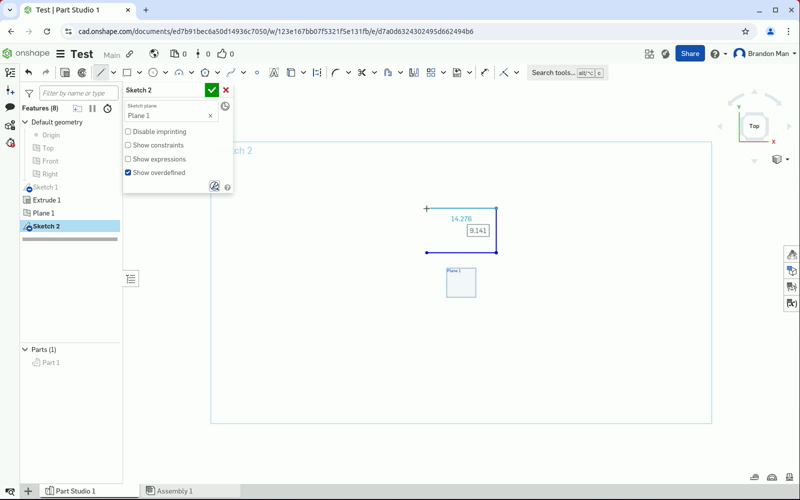
click(426, 208)
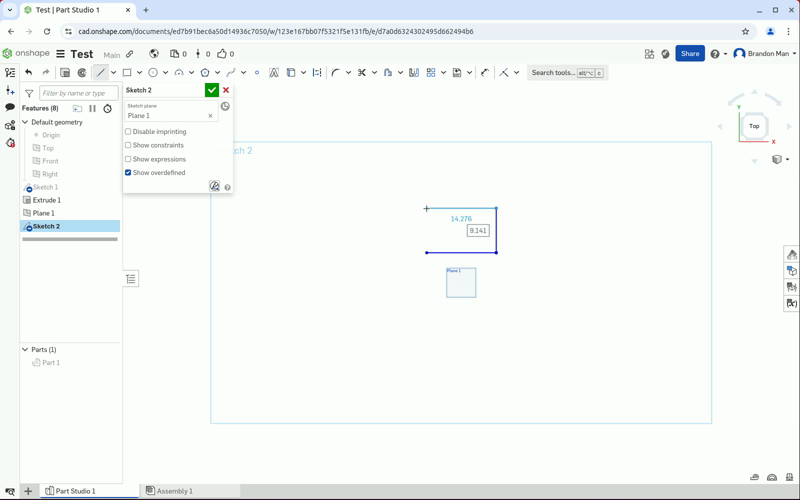
key_up(shift)
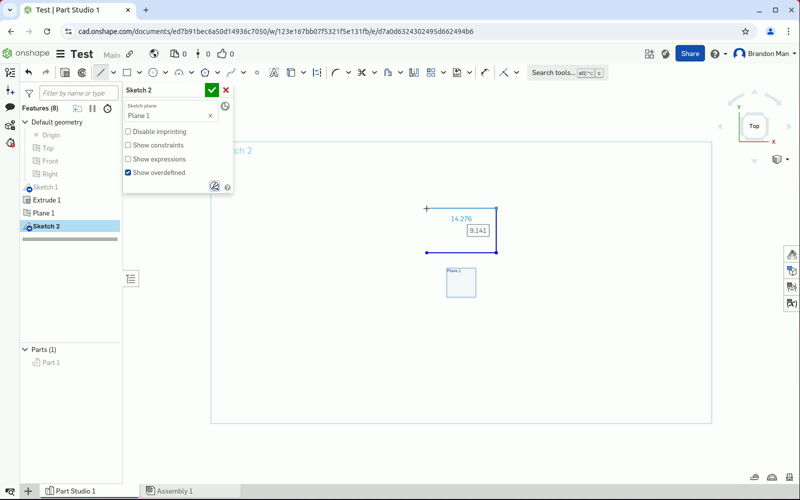
mouse_move(456, 208)
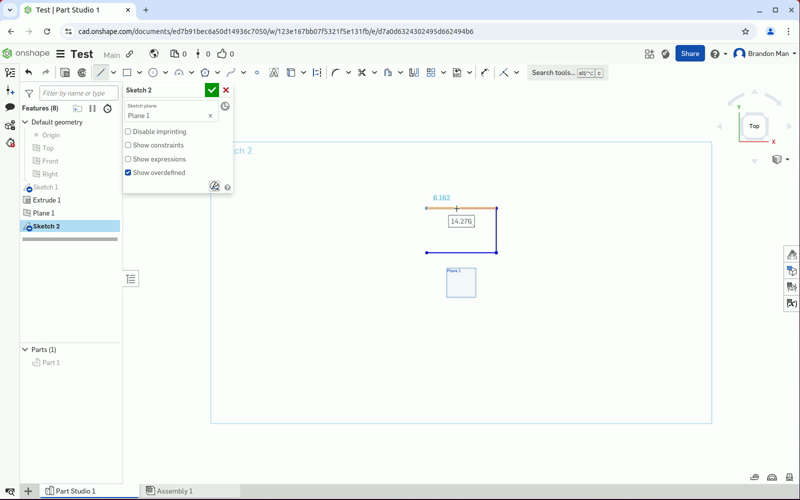
key_down(shift)
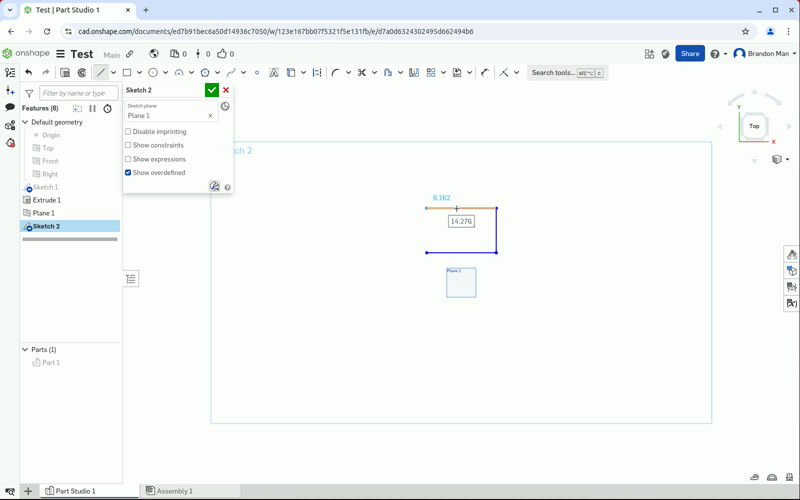
mouse_move(426, 252)
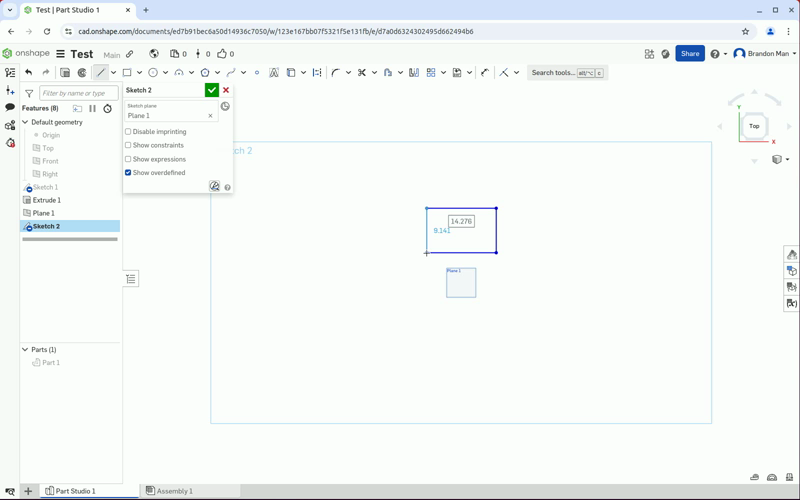
key_up(shift)
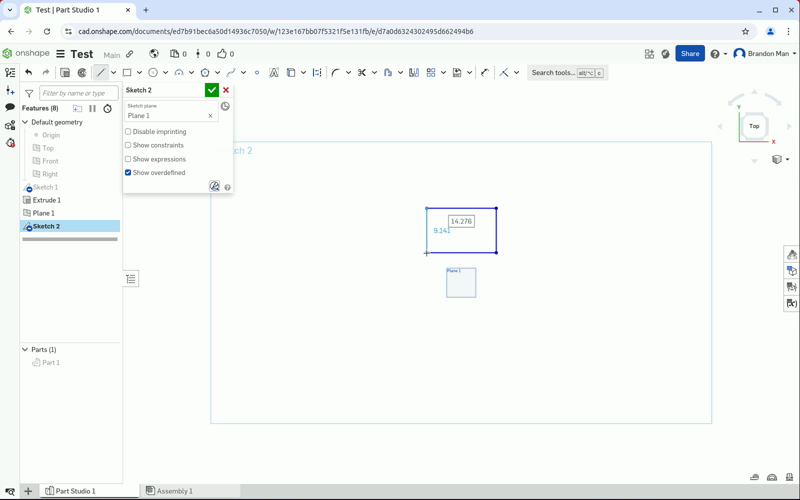
click(426, 252)
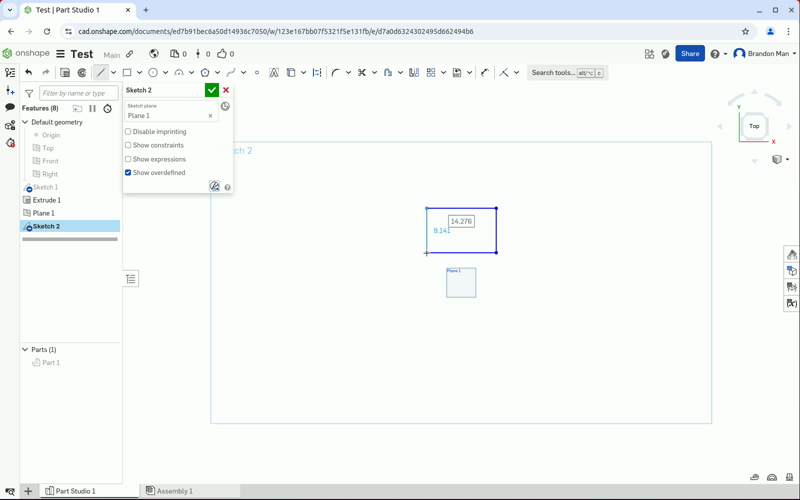
key(esc)
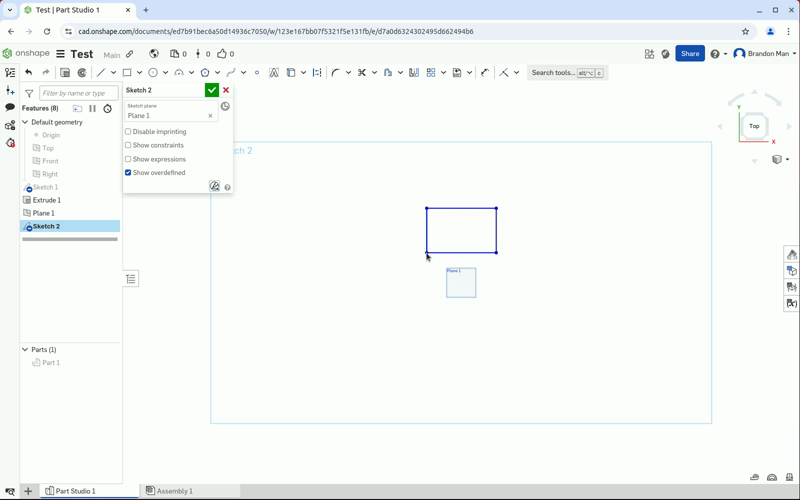
mouse_move(451, 216)
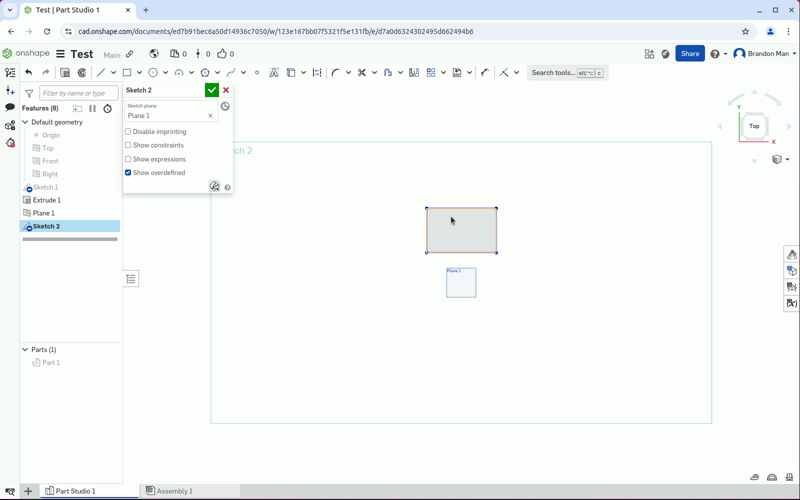
click(451, 216)
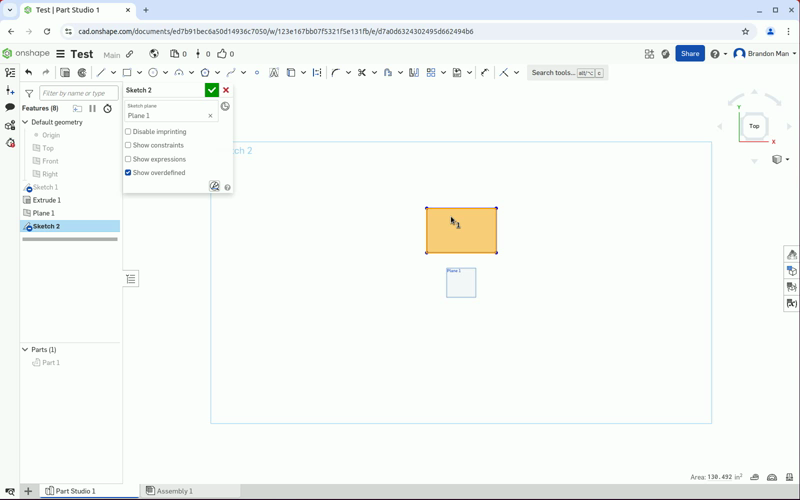
mouse_move(73, 352)
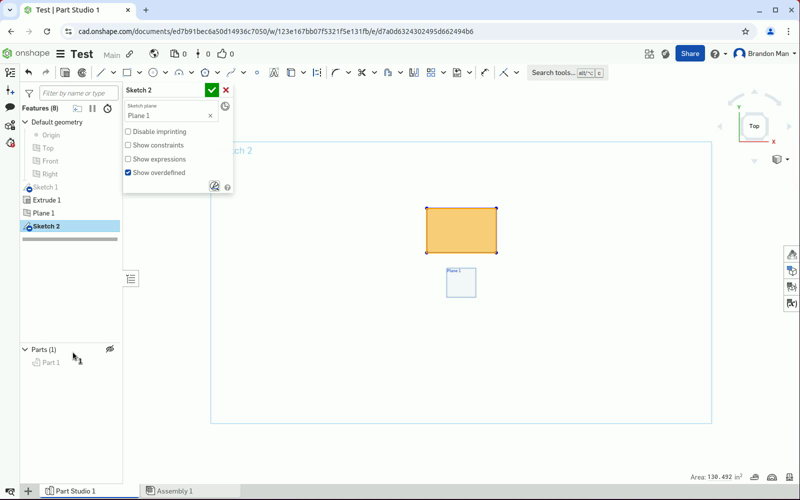
key(shift+y)
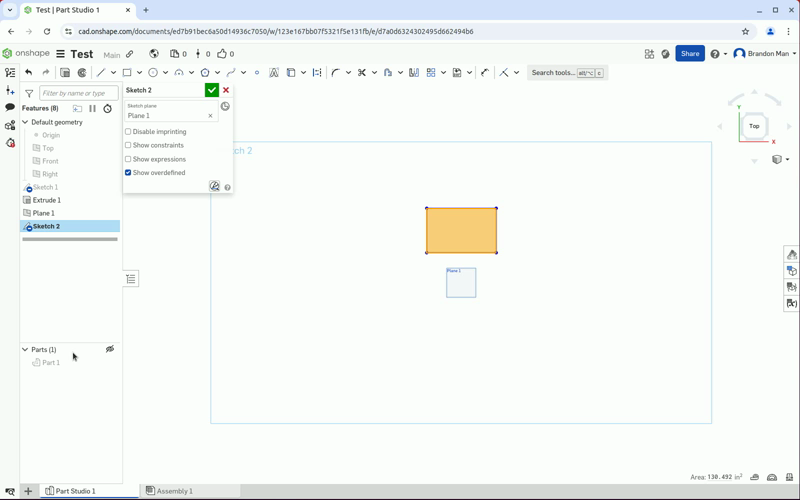
key(shift+e)
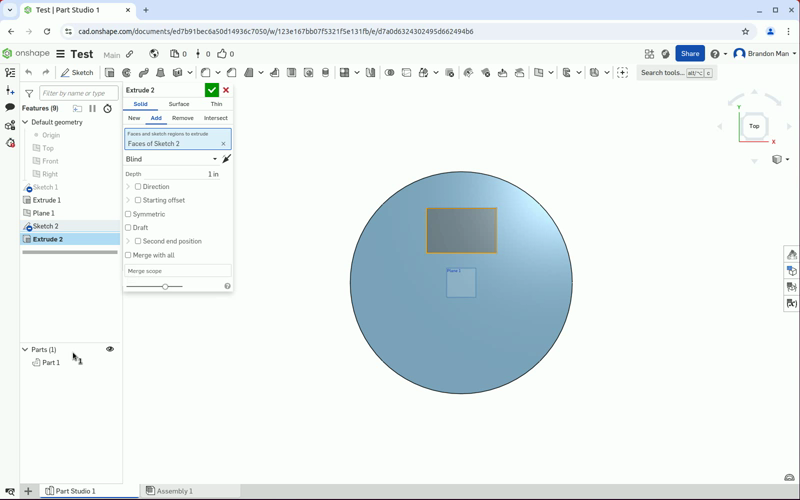
mouse_move(143, 106)
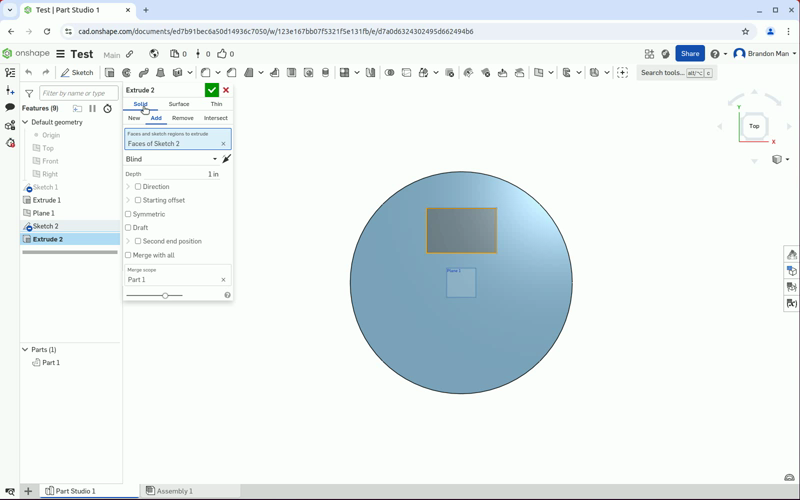
click(143, 106)
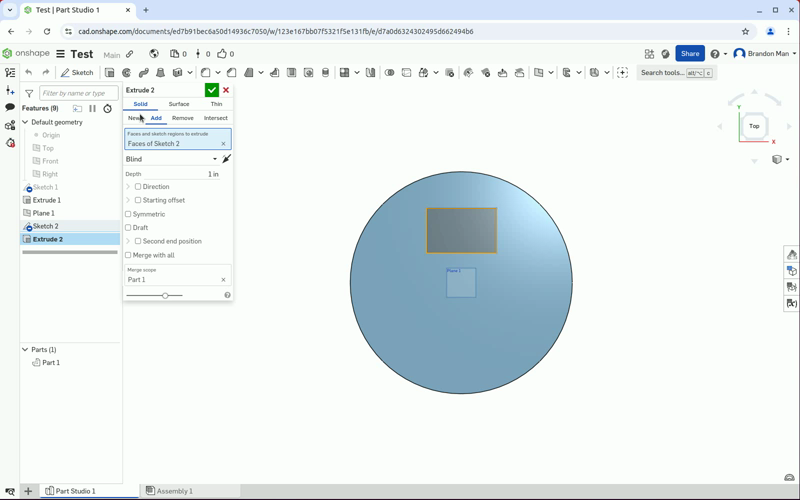
mouse_move(137, 120)
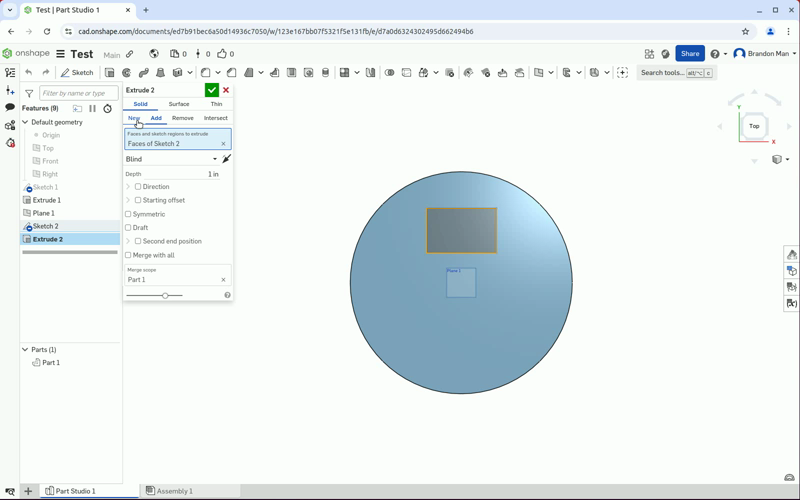
click(137, 120)
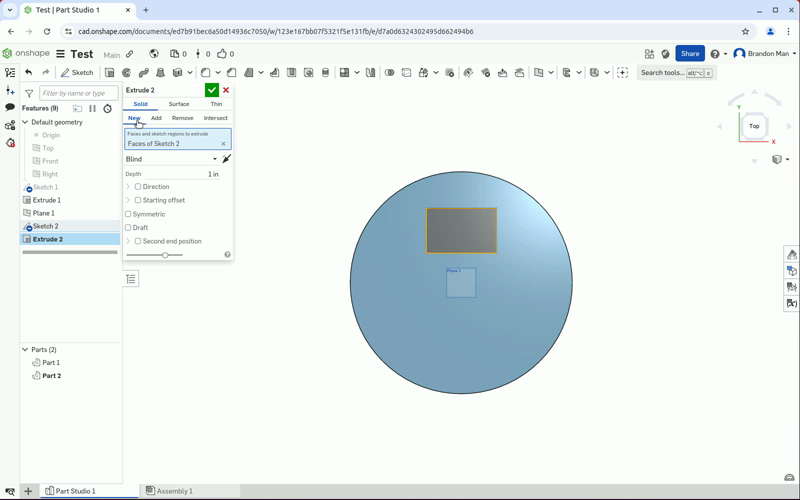
key(tab, 4)
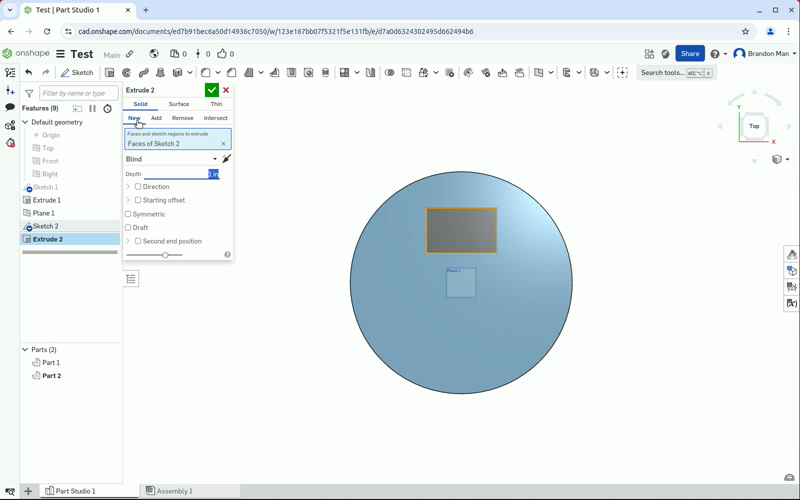
text(3.611)
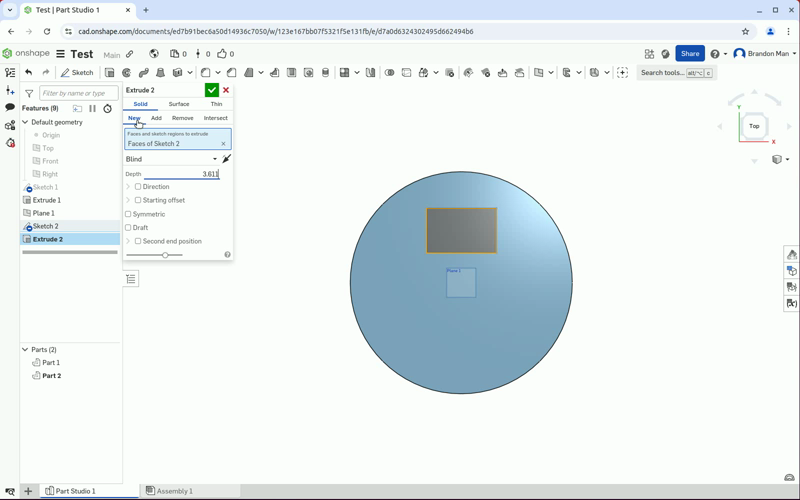
key(enter)
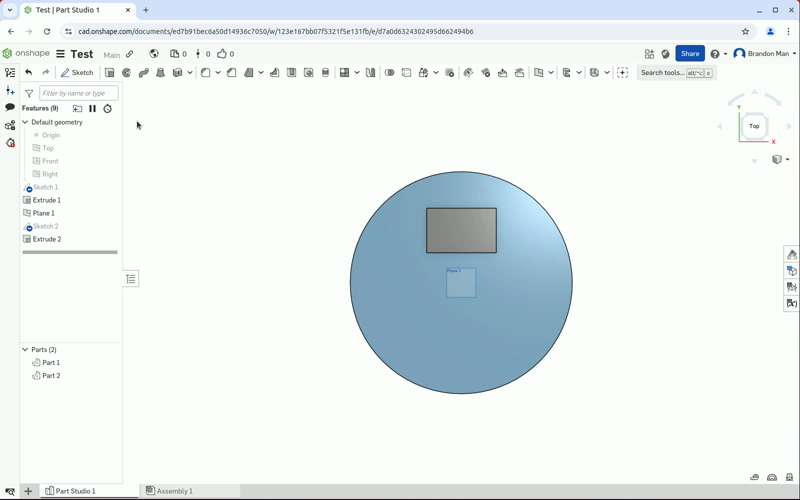
key(shift+h)
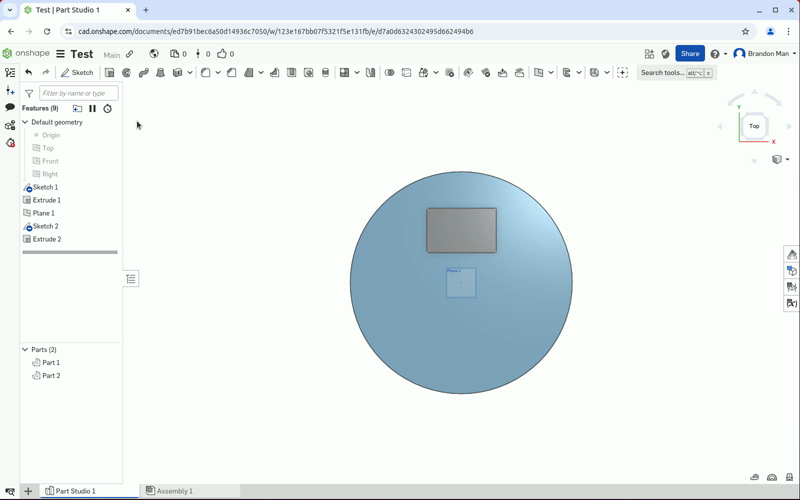
key(shift+h)
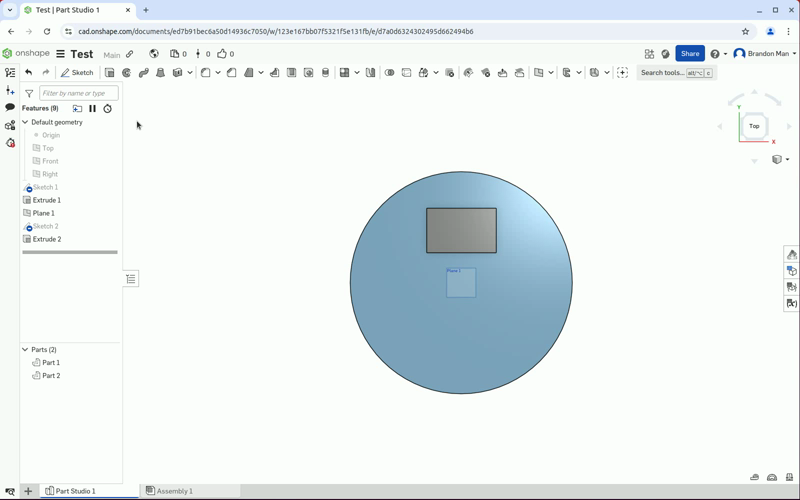
mouse_move(73, 189)
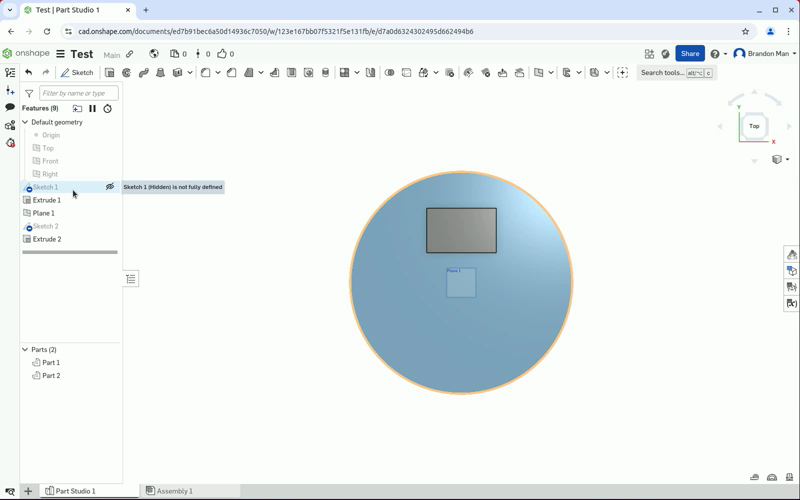
click(73, 189)
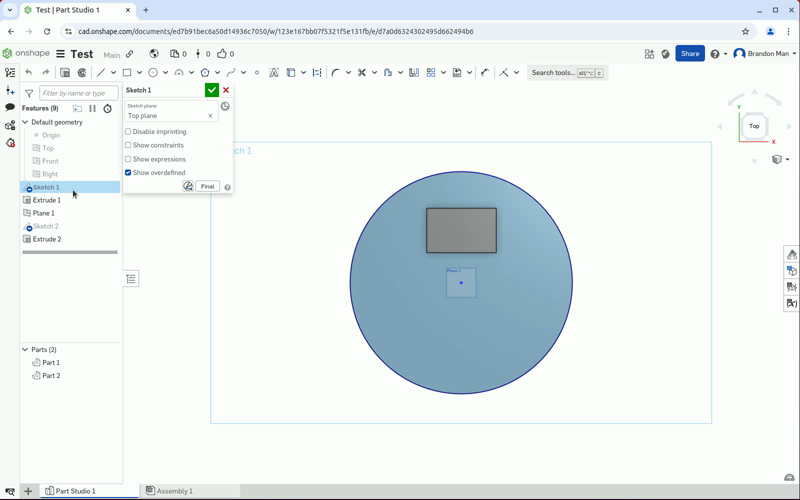
mouse_move(229, 92)
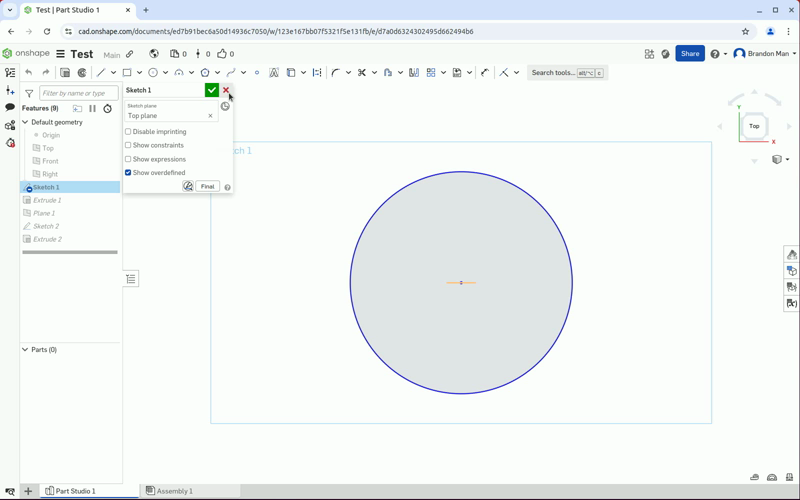
click(229, 92)
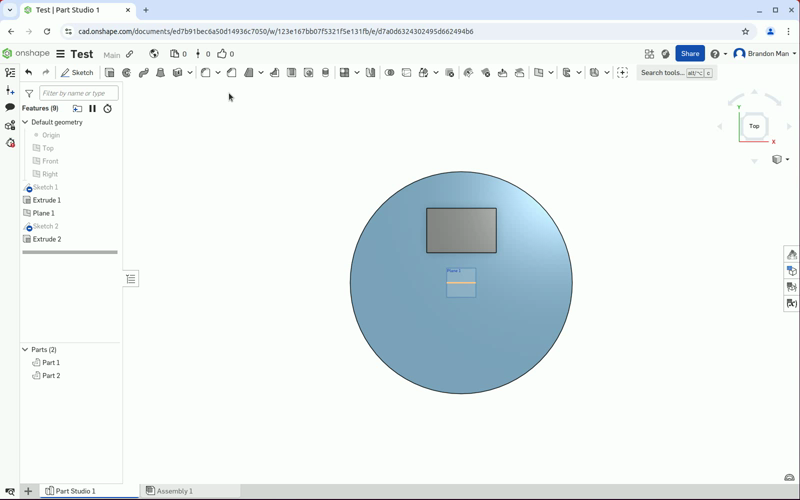
mouse_move(541, 75)
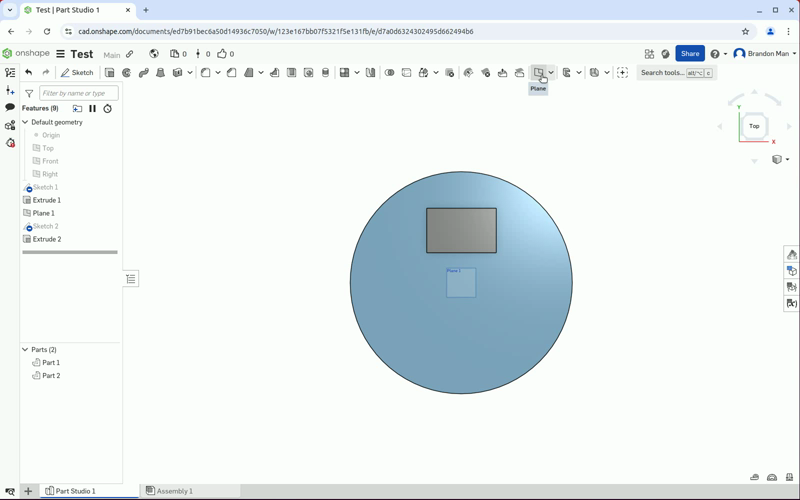
click(541, 75)
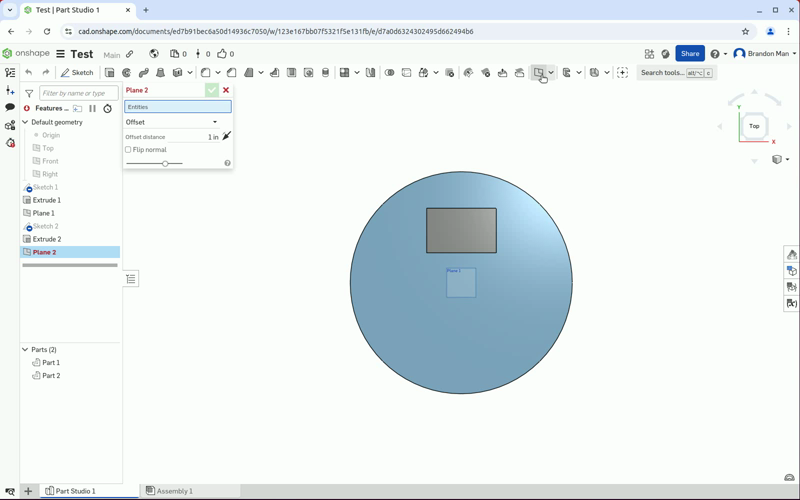
mouse_move(73, 150)
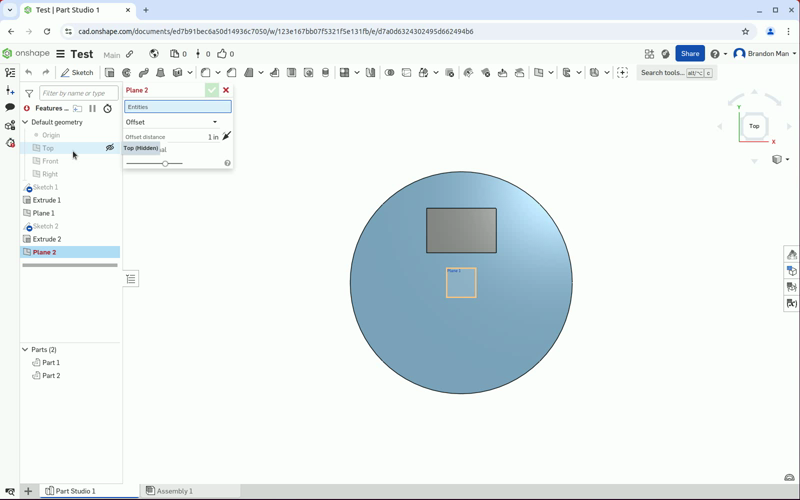
click(73, 150)
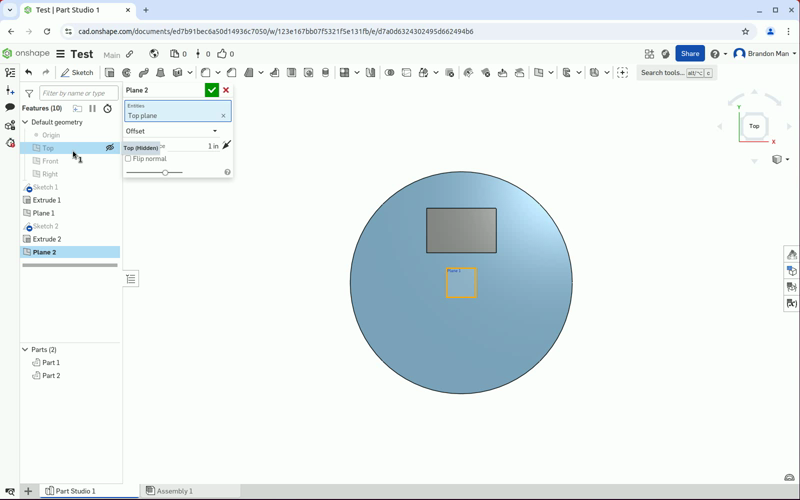
key(tab, 2)
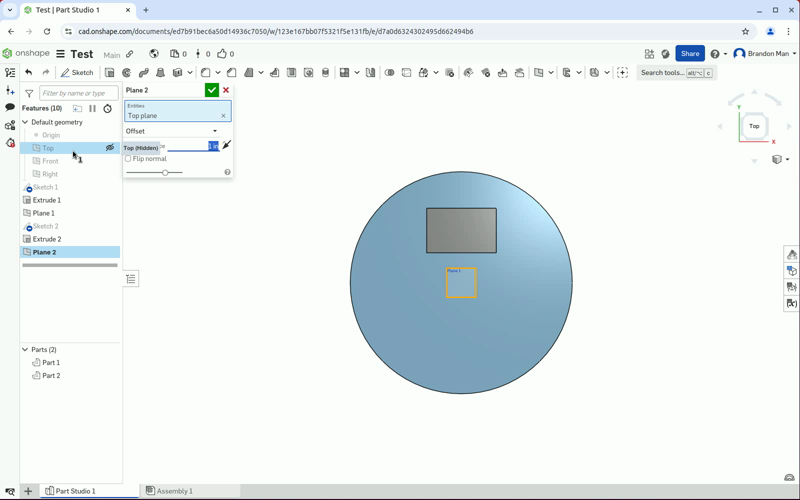
text(7.456)
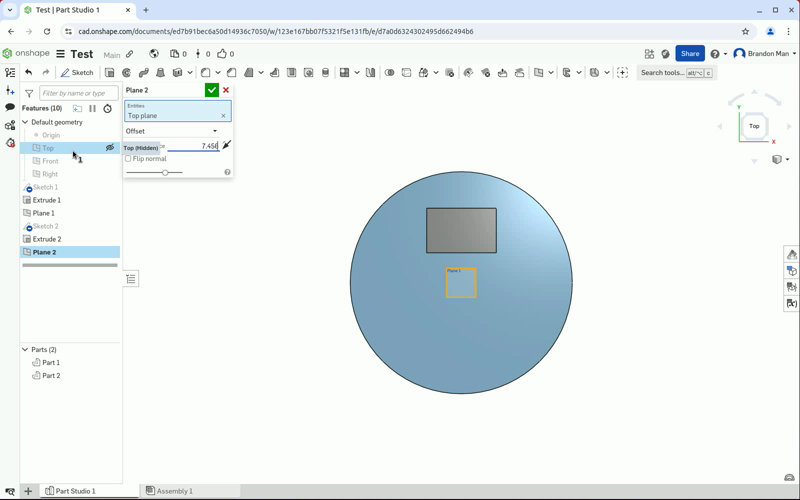
key(enter, 2)
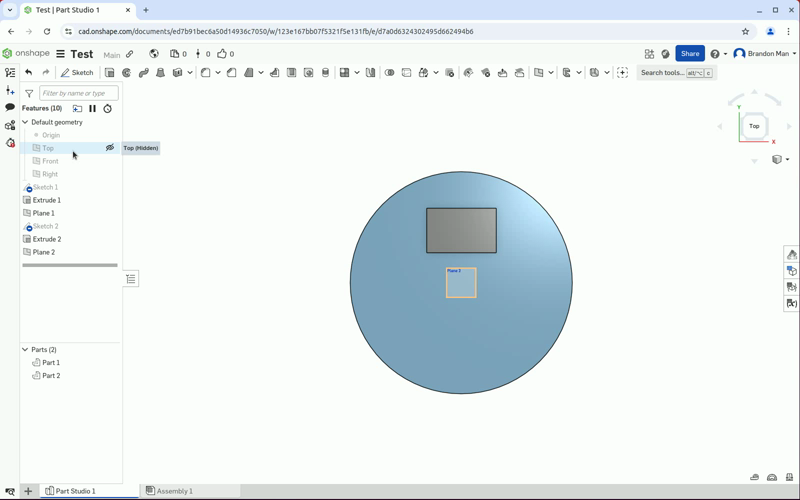
key(shift+s)
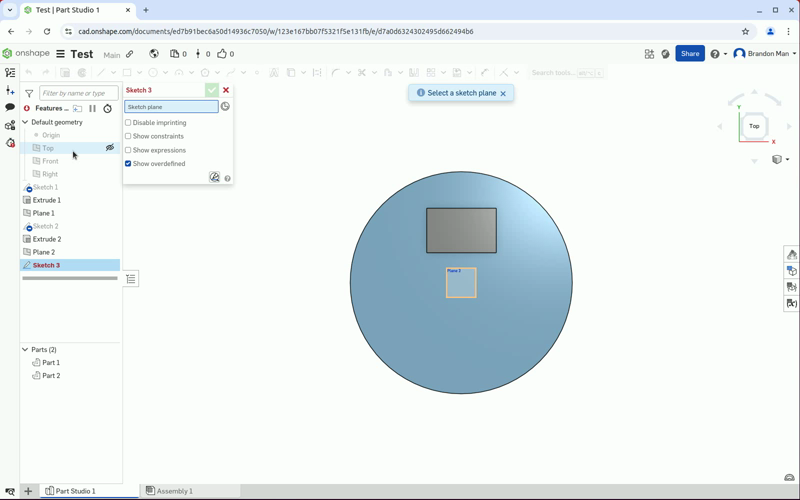
mouse_move(73, 254)
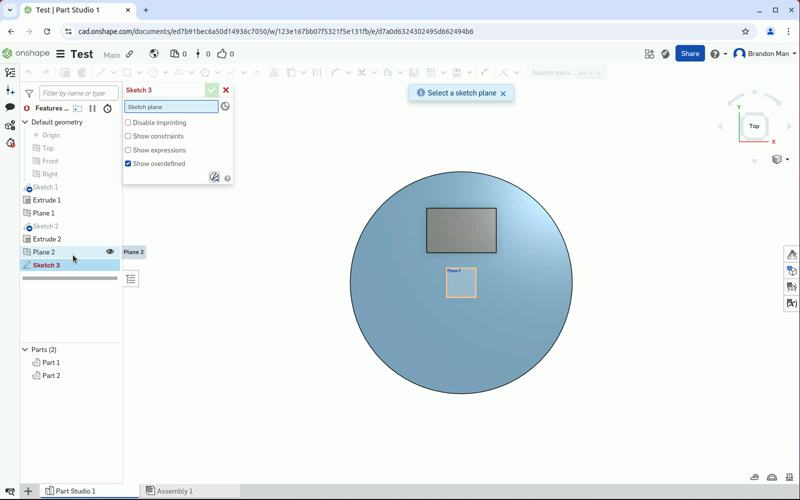
click(73, 254)
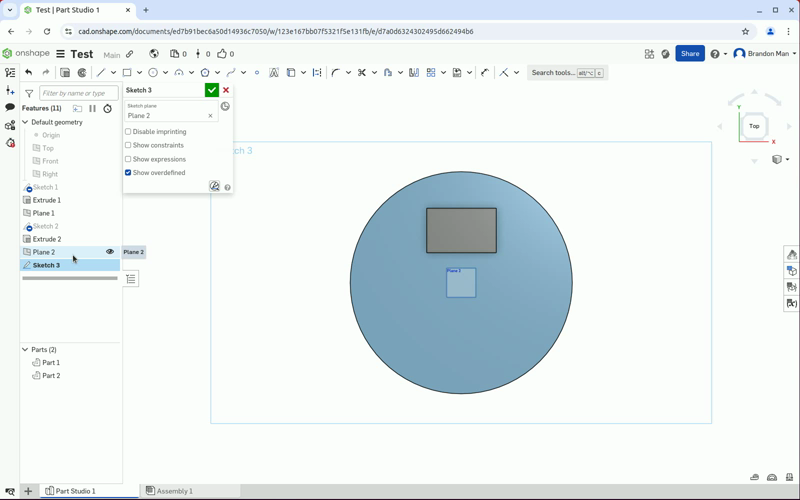
mouse_move(73, 352)
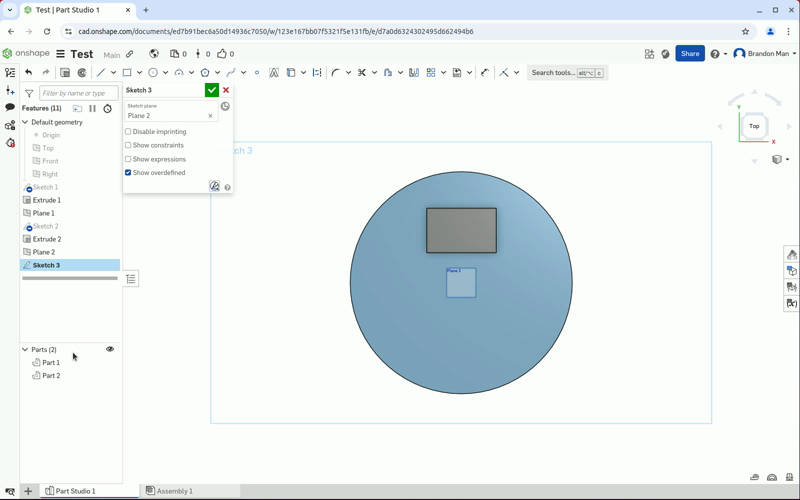
key(y)
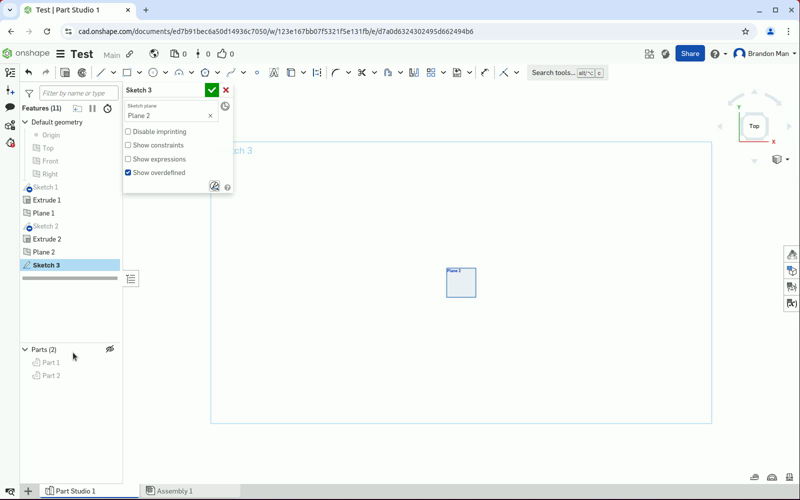
key(c)
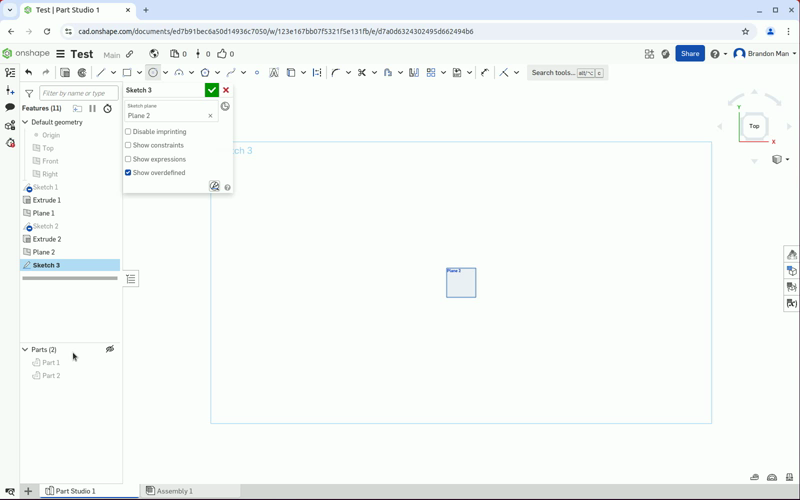
key_down(shift)
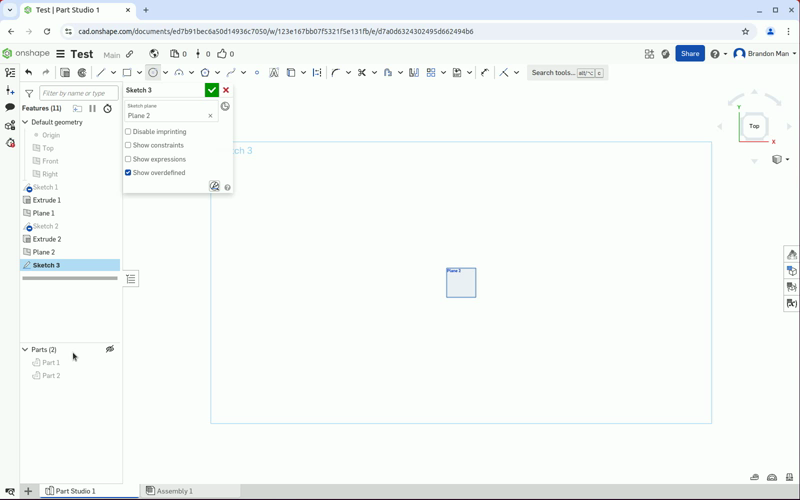
mouse_move(461, 230)
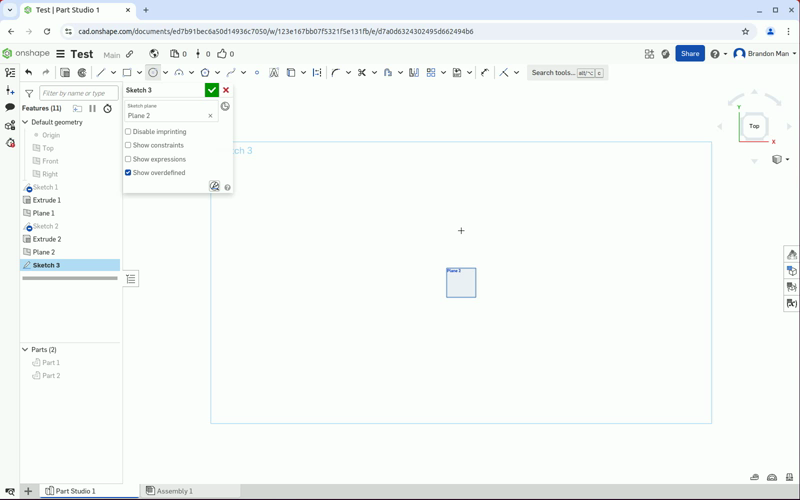
click(461, 230)
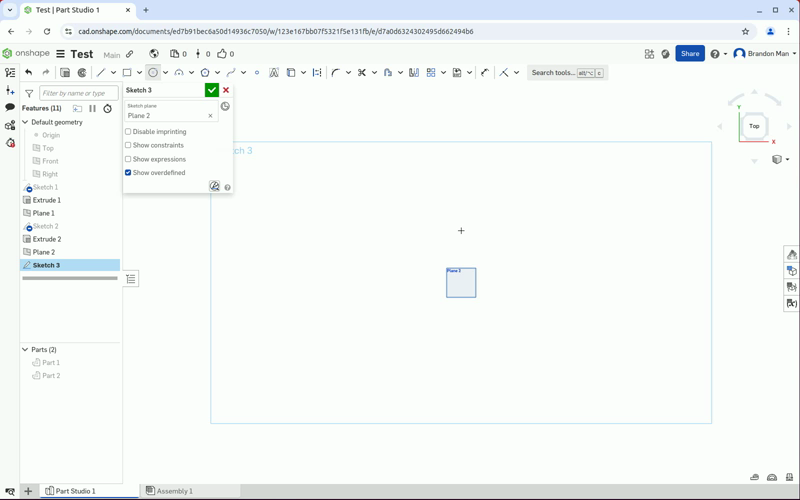
key_up(shift)
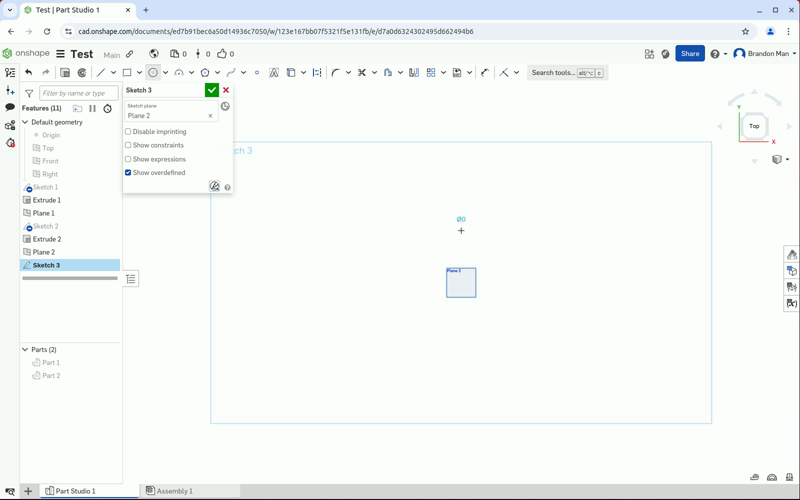
mouse_move(478, 230)
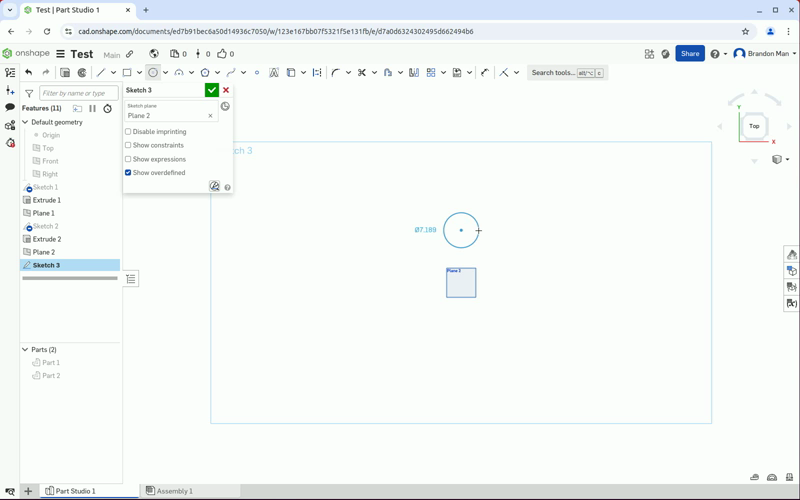
click(478, 230)
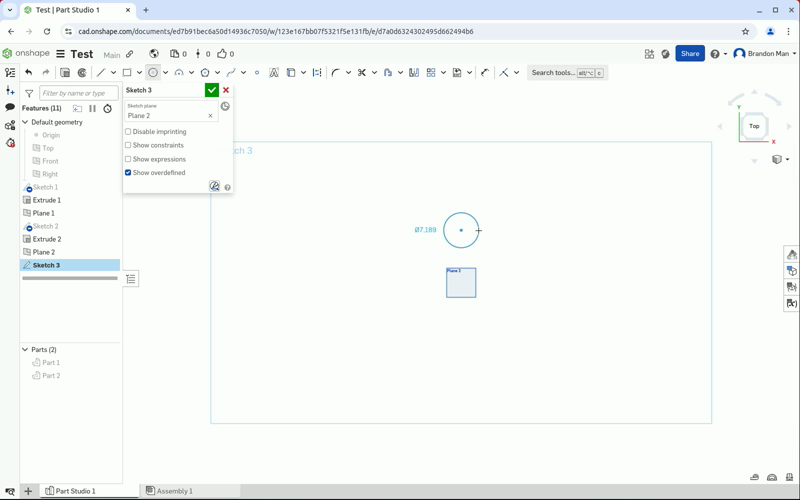
key(esc)
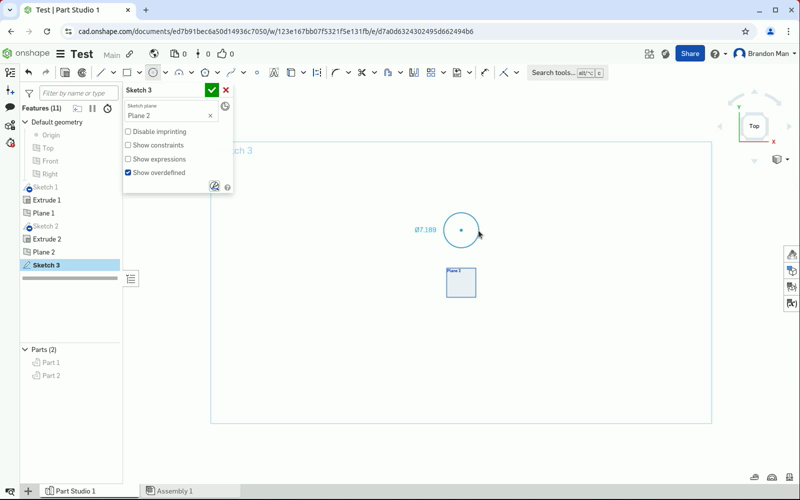
mouse_move(469, 238)
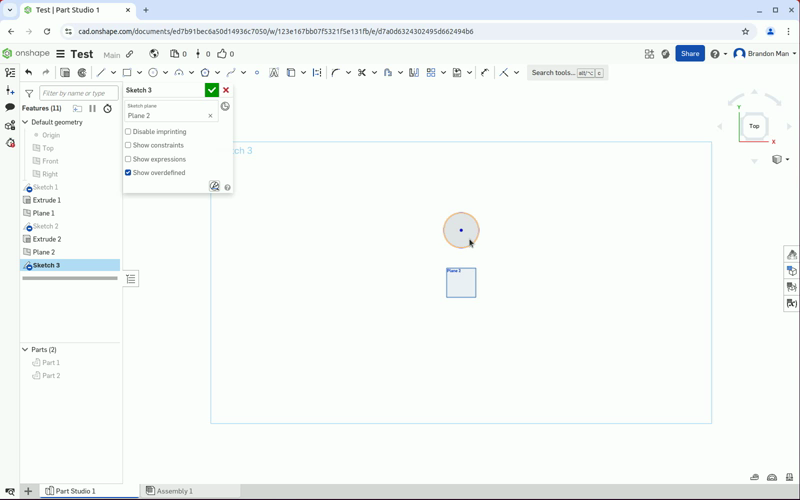
scroll(6)
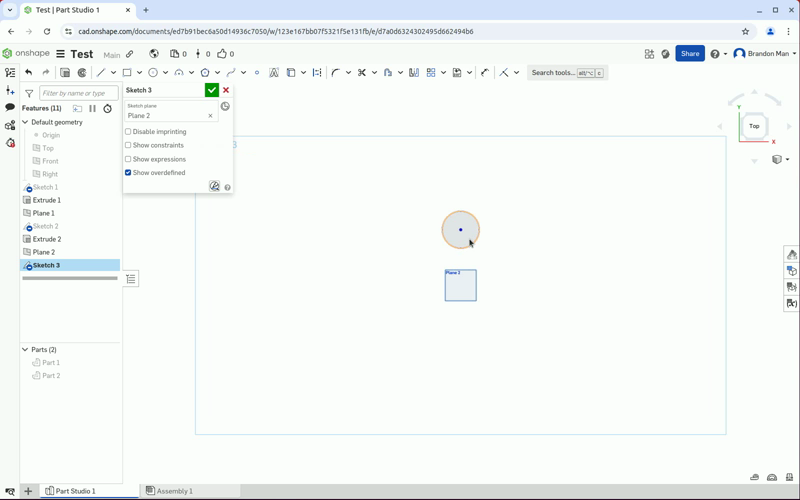
scroll(6)
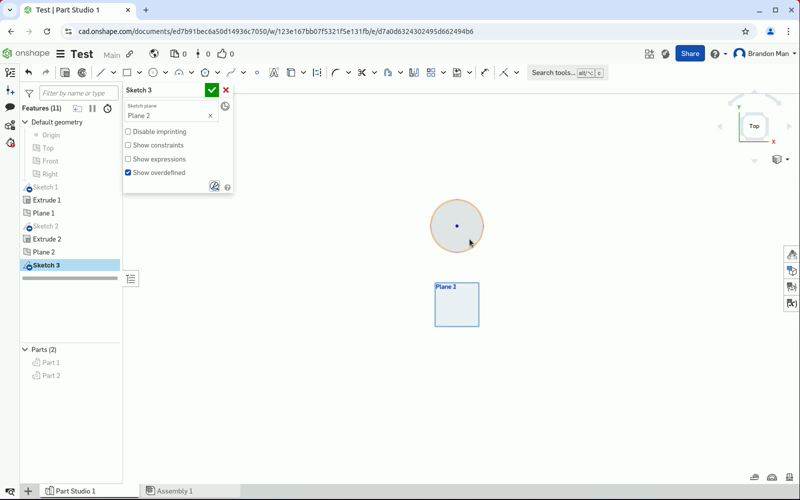
scroll(6)
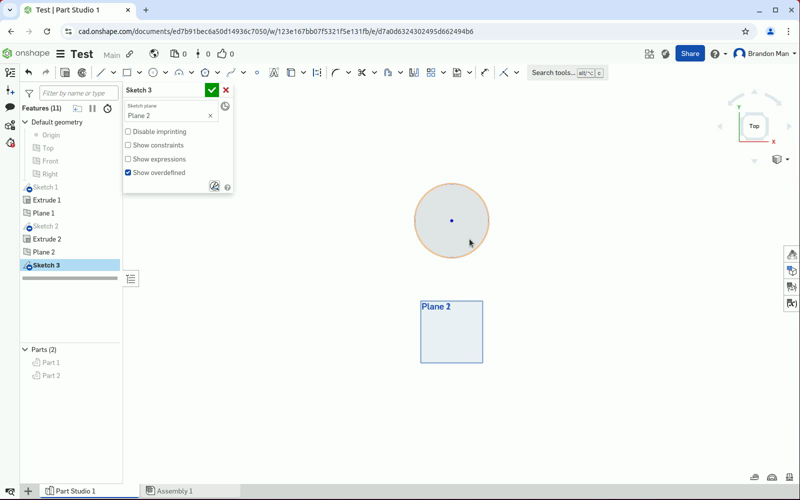
scroll(6)
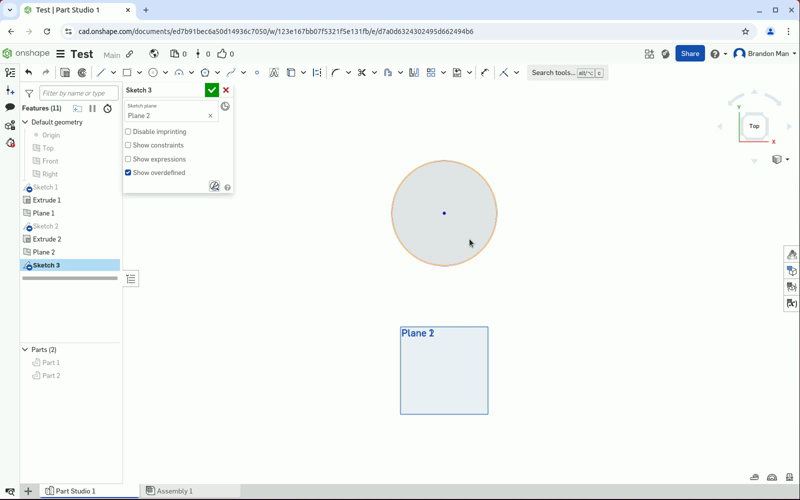
scroll(6)
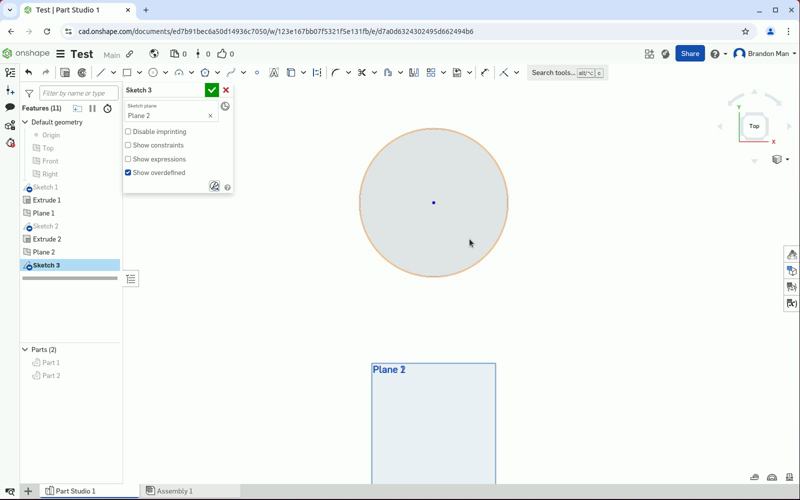
scroll(6)
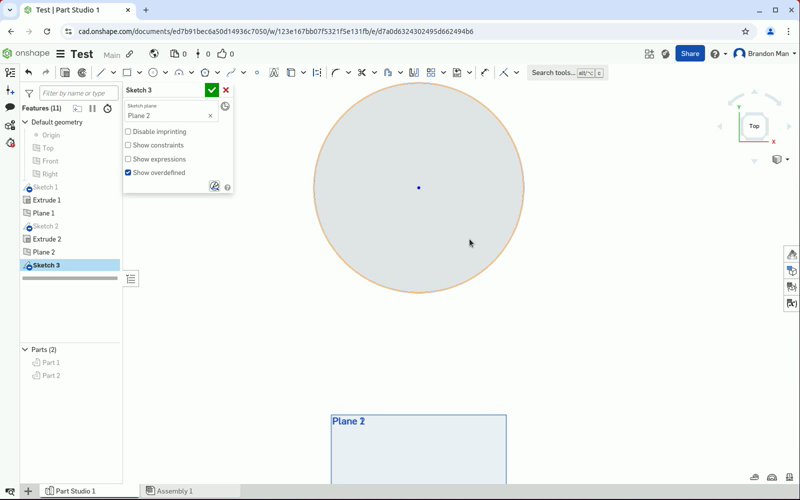
scroll(6)
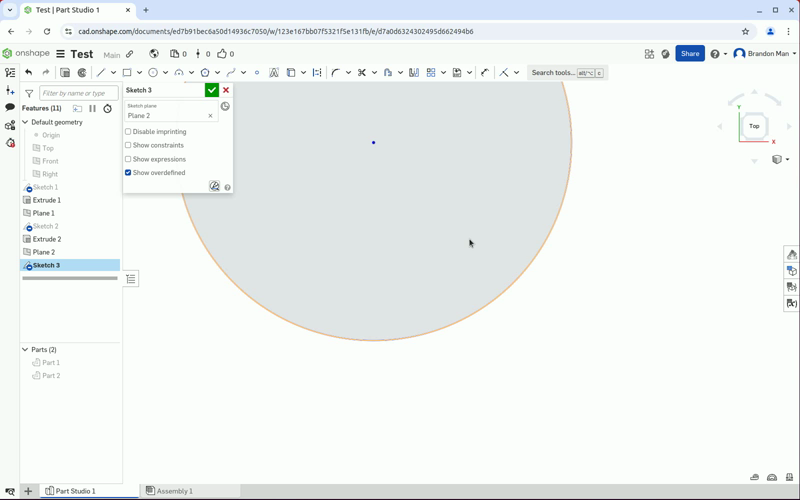
click(469, 238)
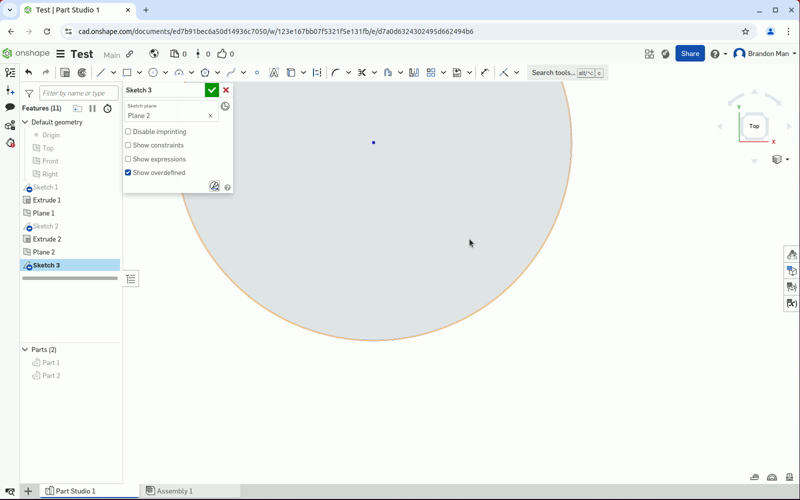
scroll(-6)
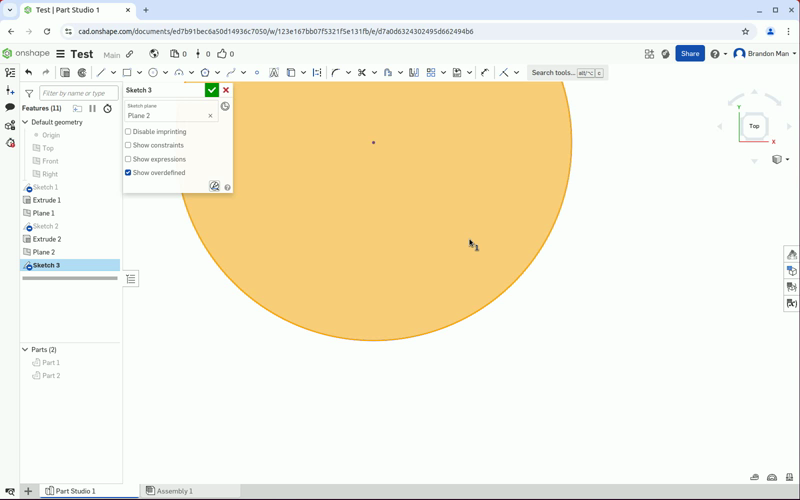
scroll(-6)
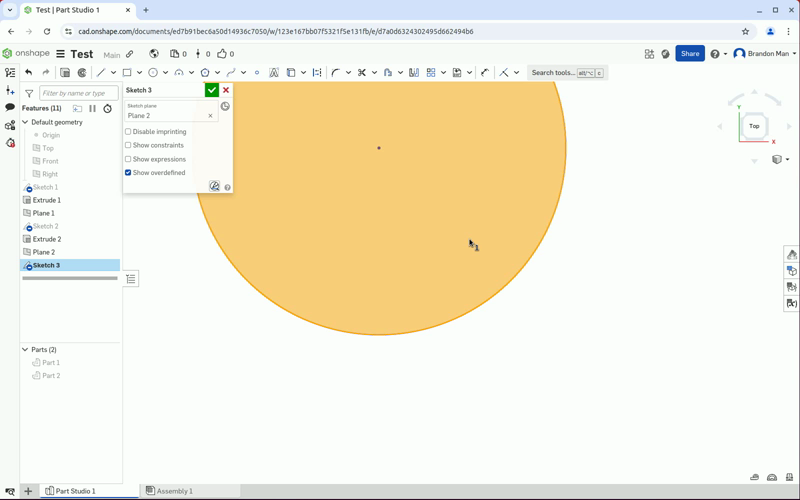
scroll(-6)
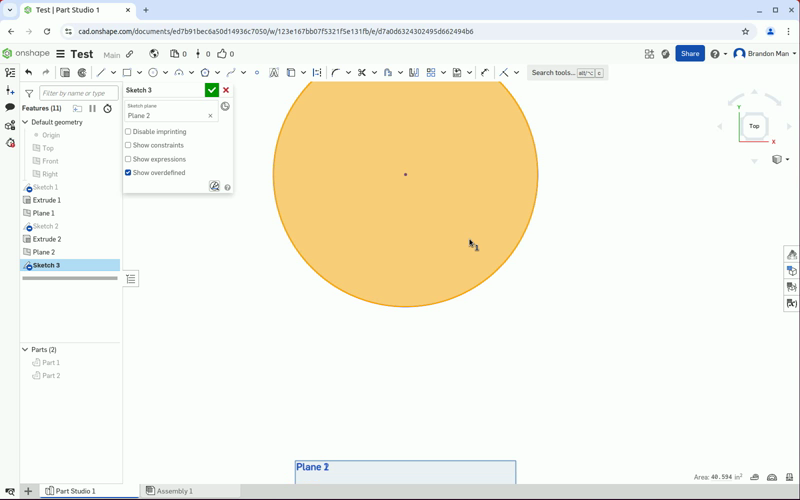
scroll(-6)
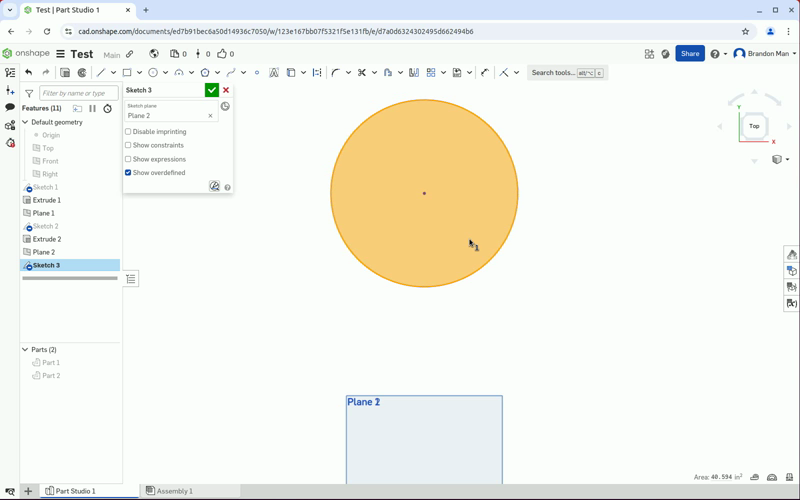
scroll(-6)
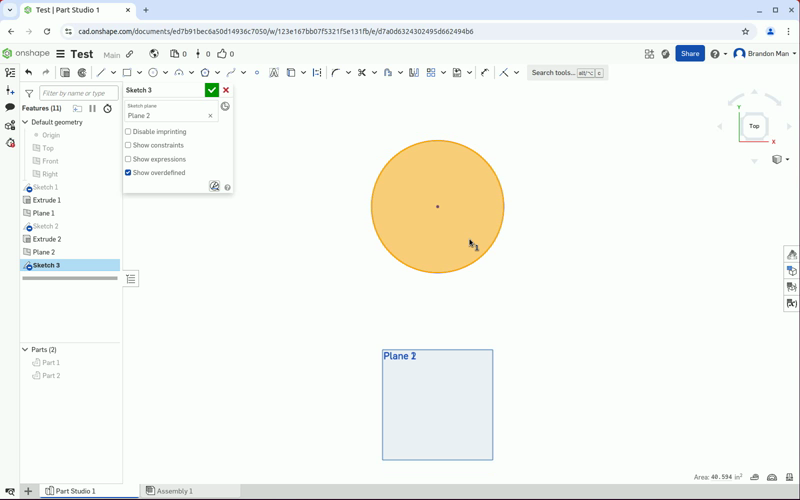
scroll(-6)
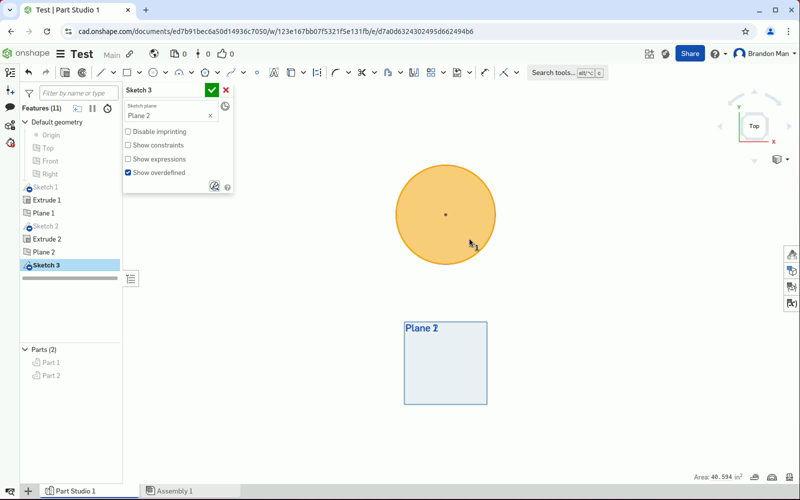
scroll(-6)
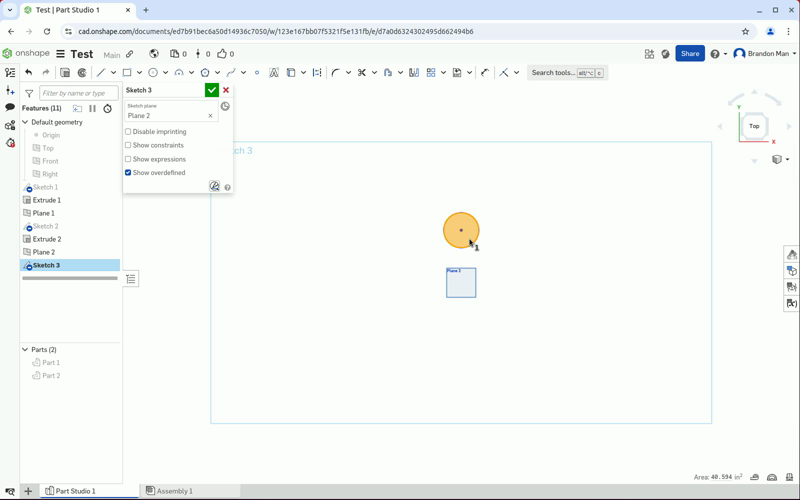
mouse_move(73, 352)
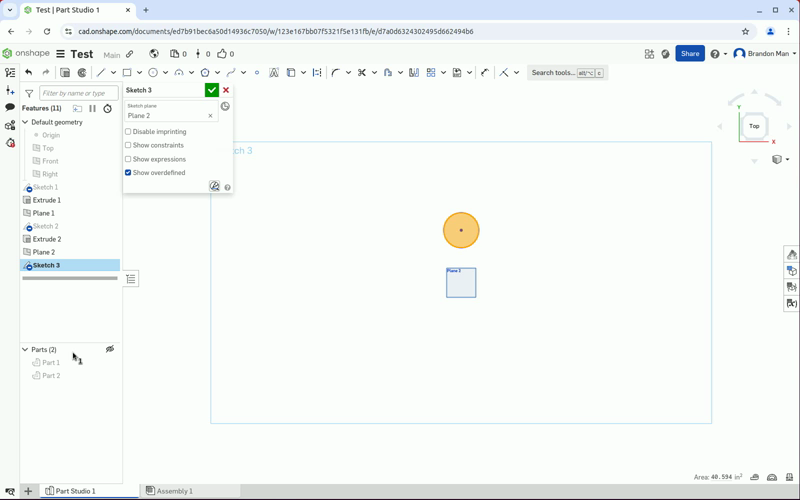
key(shift+y)
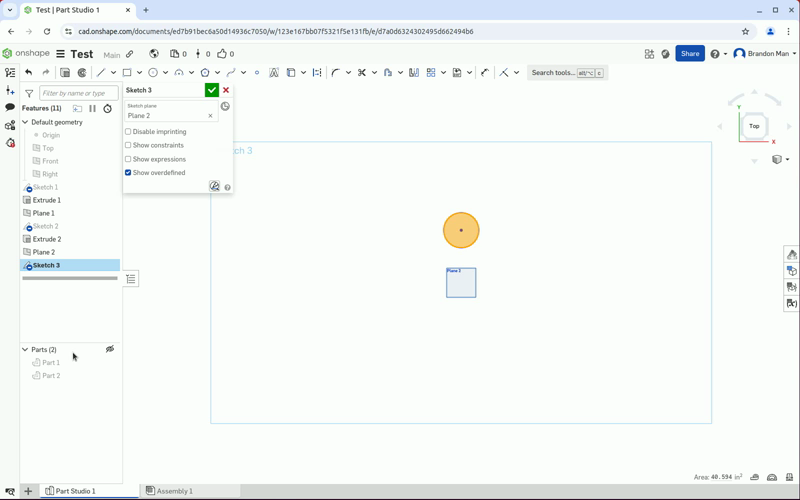
key(shift+e)
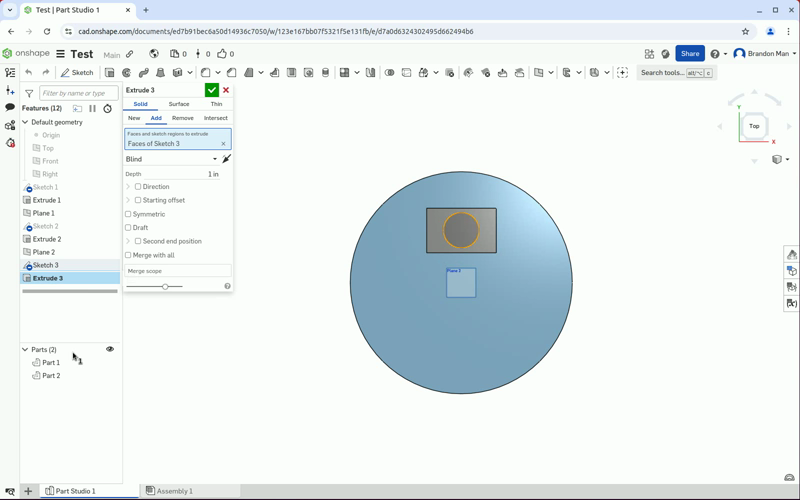
mouse_move(143, 106)
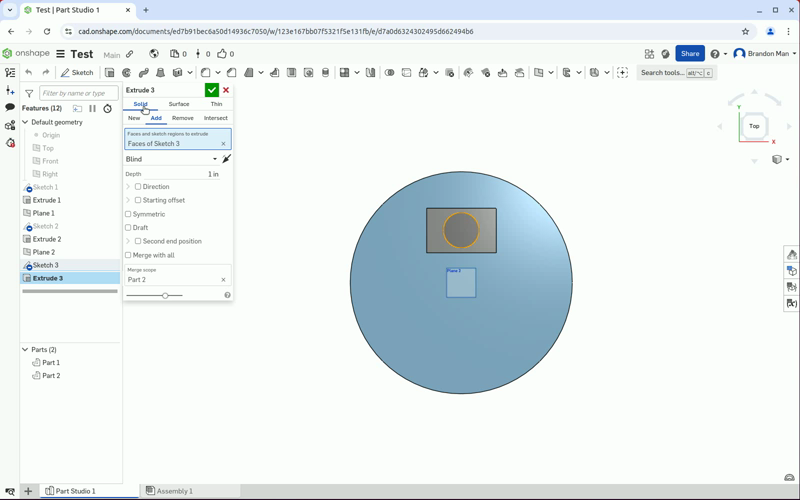
click(143, 106)
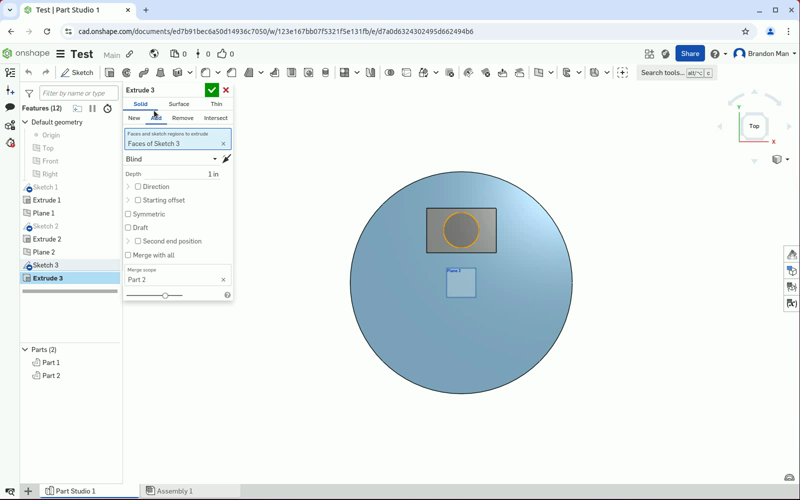
mouse_move(186, 120)
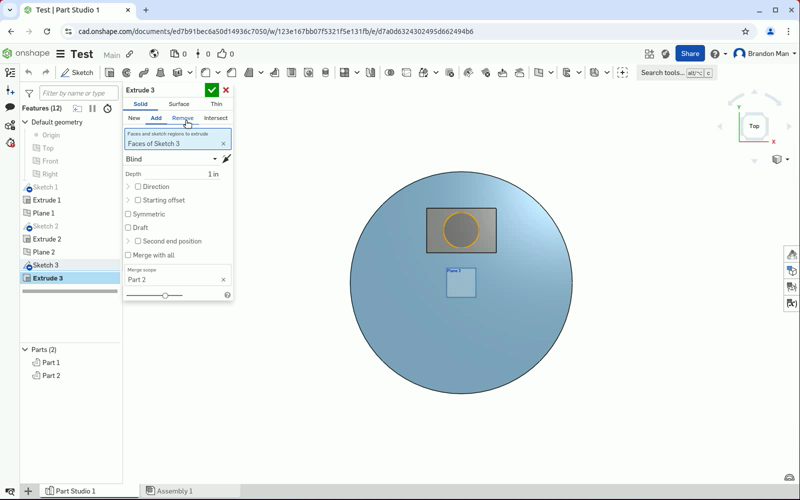
click(186, 120)
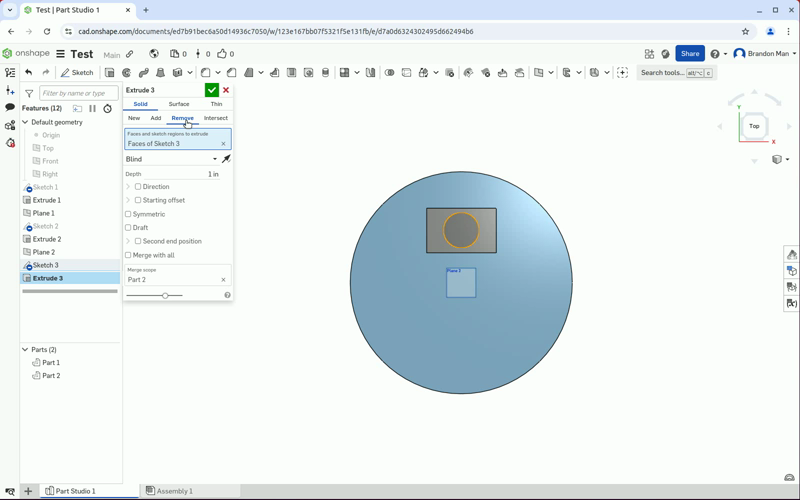
key(tab, 4)
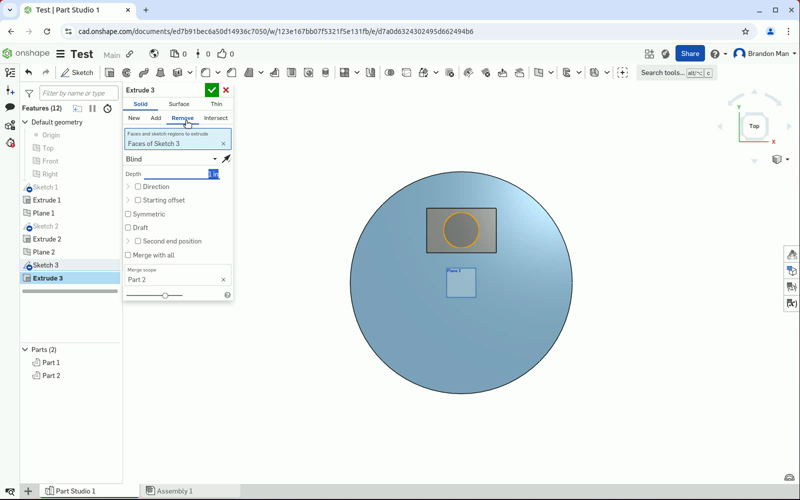
text(16.85)
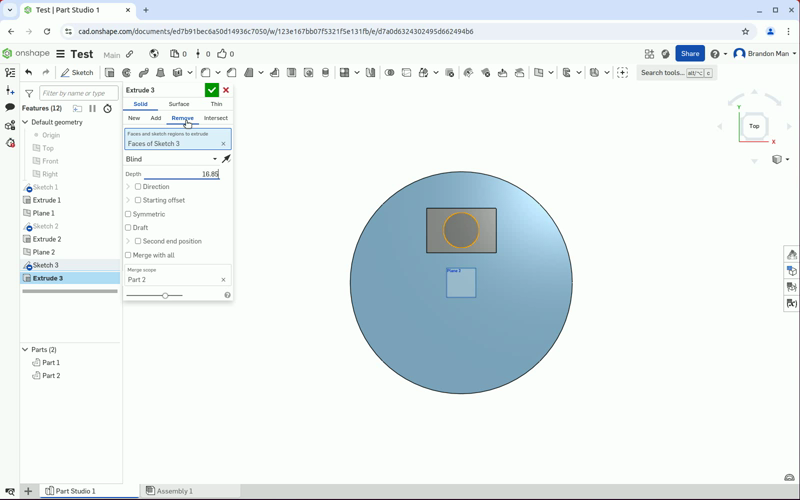
key(tab, 6)
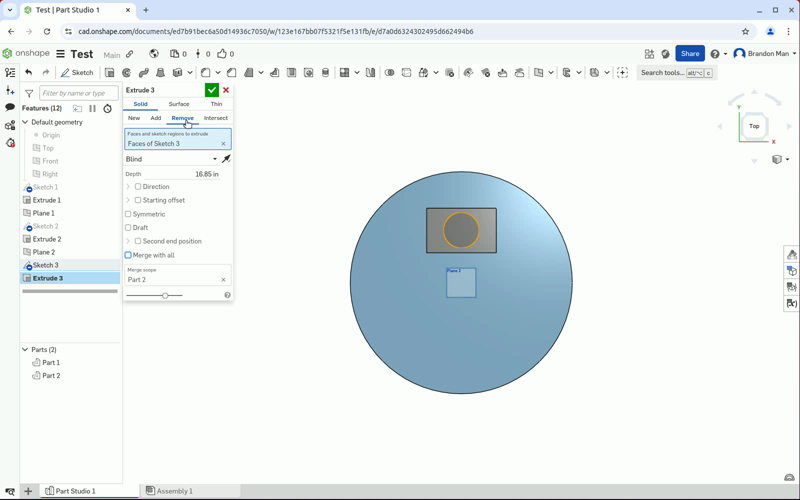
key(space)
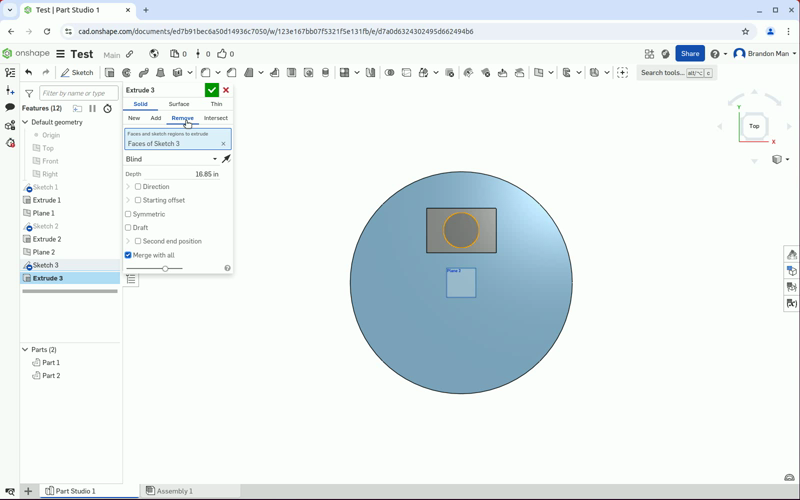
key(enter)
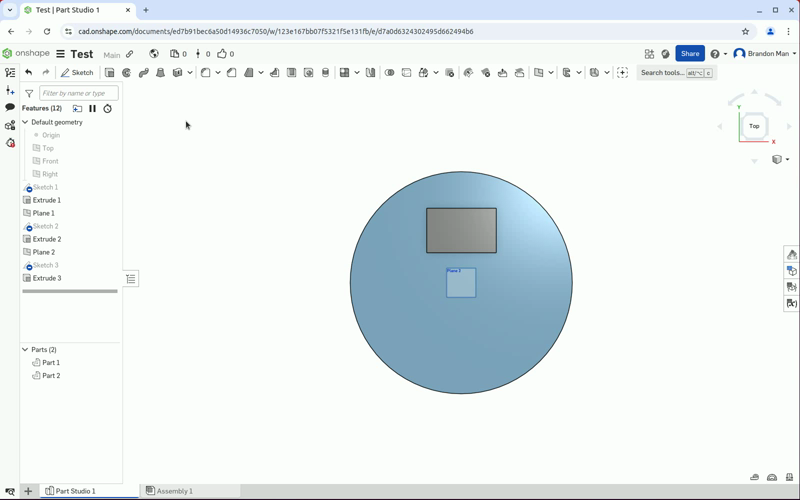
key(shift+h)
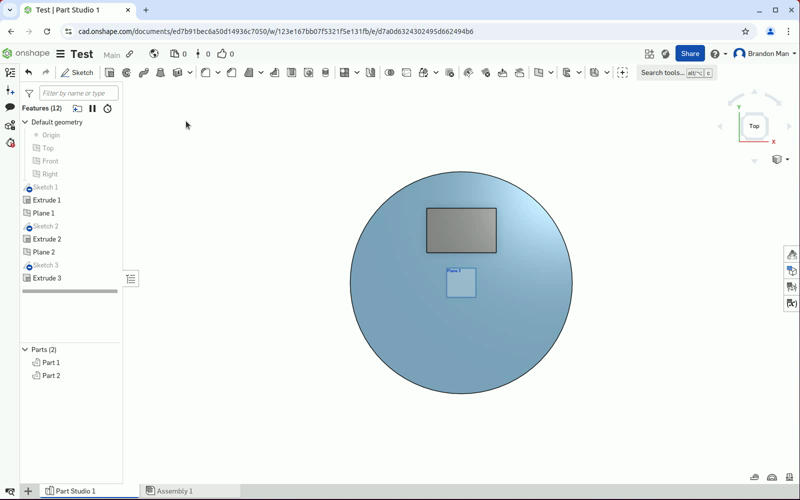
key(shift+h)
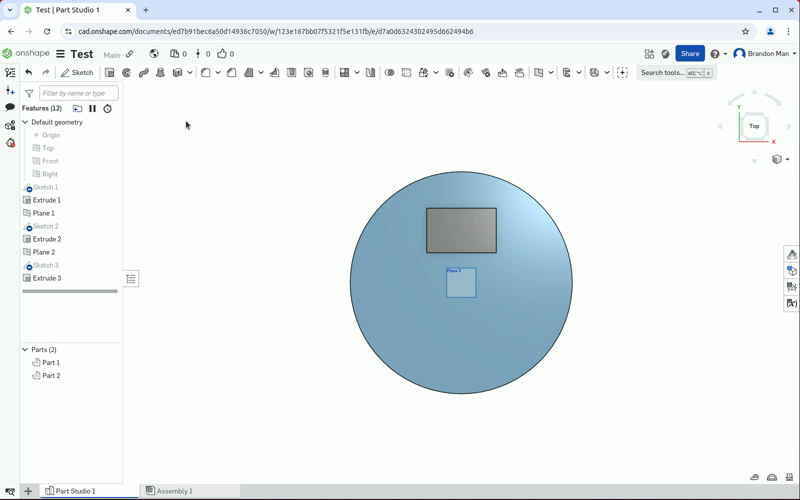
key(shift+7)
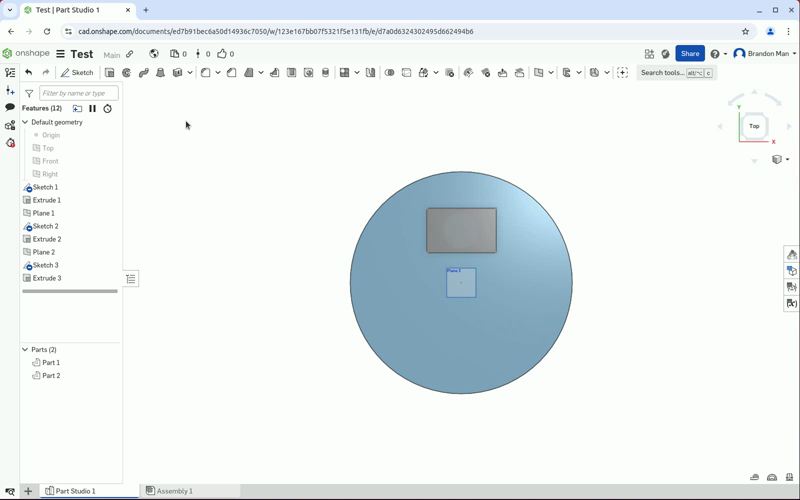
key(up, 3)
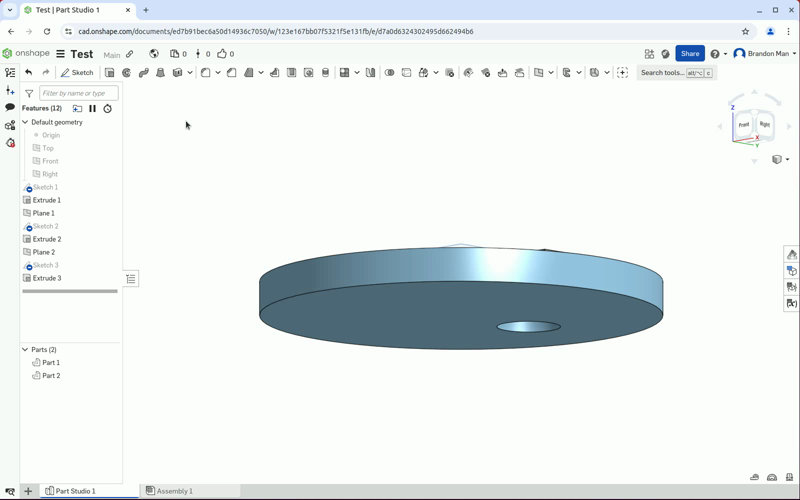
key(left, 3)
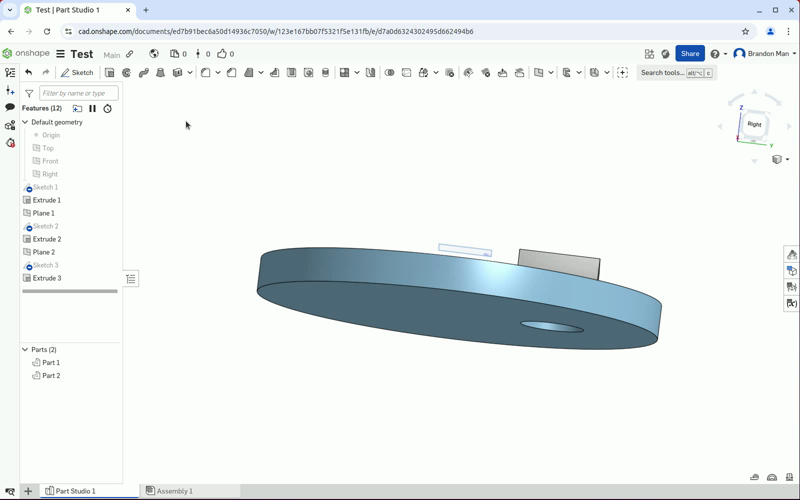
key(right, 3)
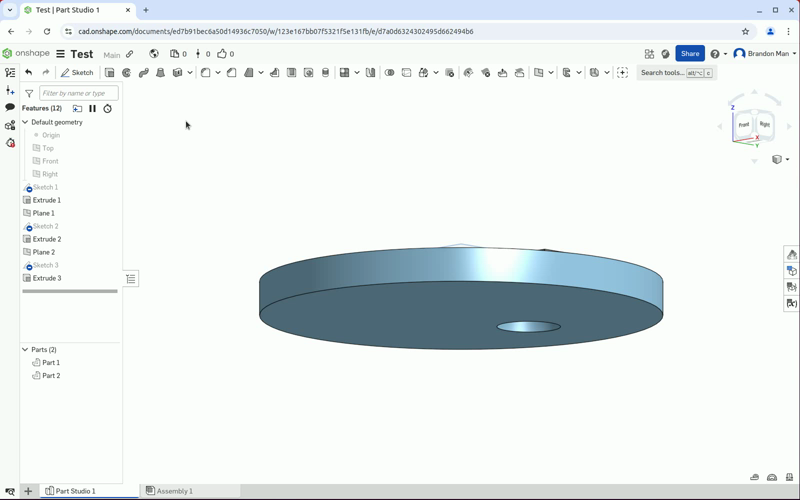
key(down, 3)
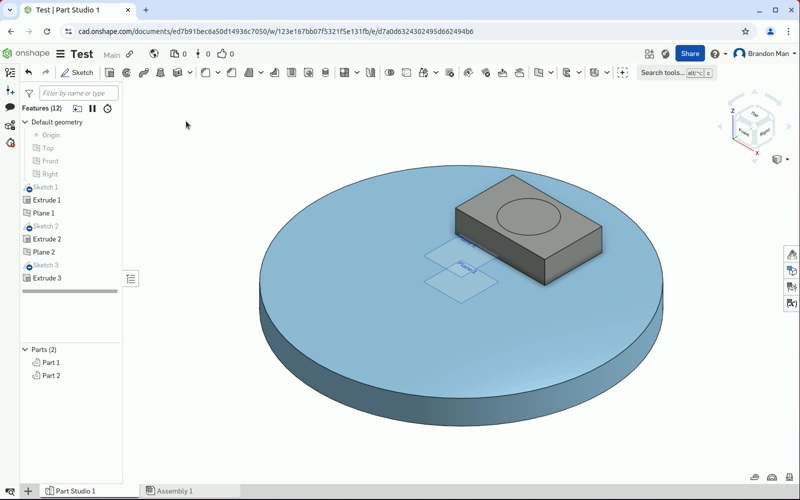
mouse_move(73, 189)
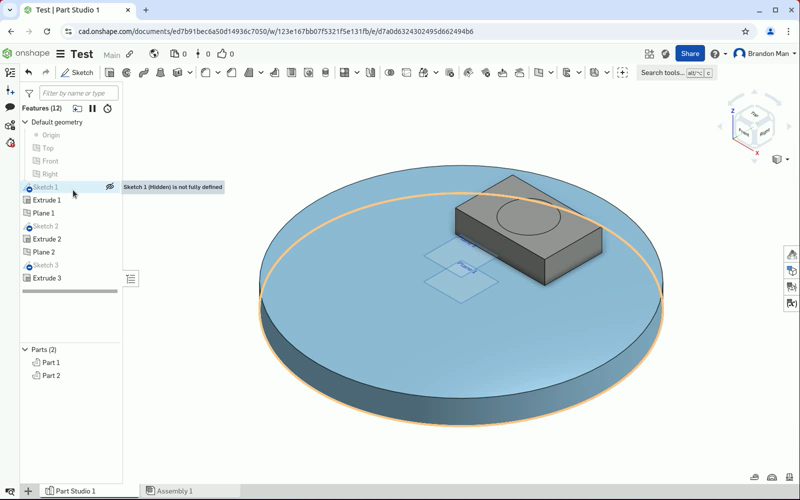
click(73, 189)